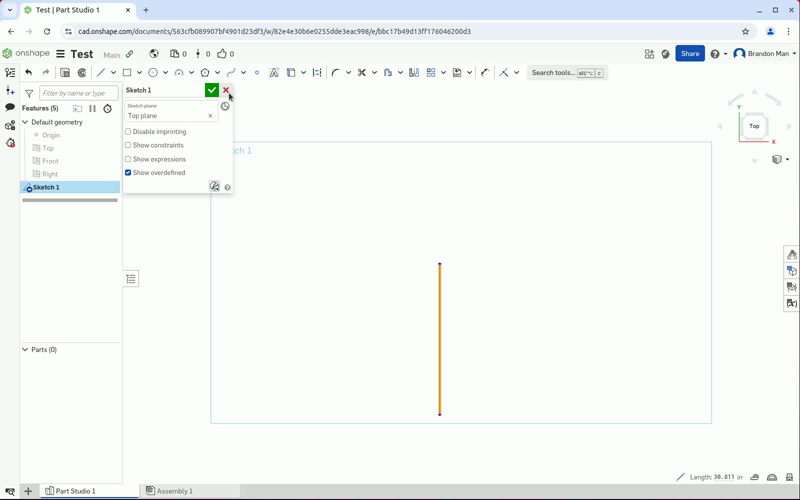
key(shift+h)
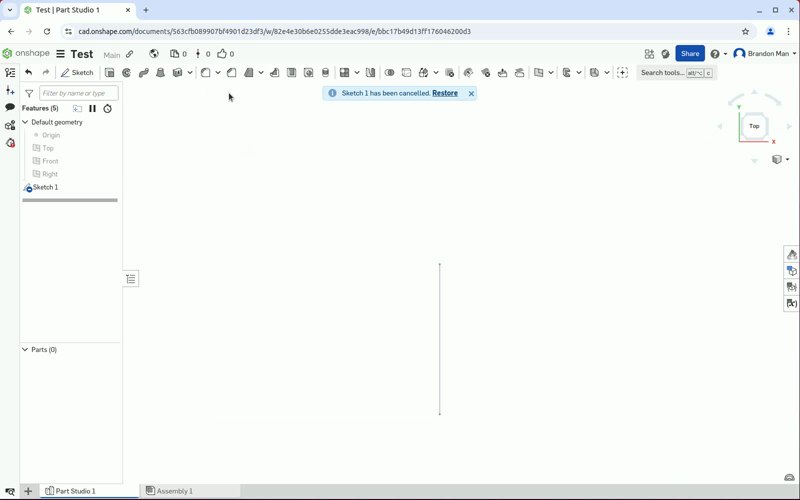
key(shift+s)
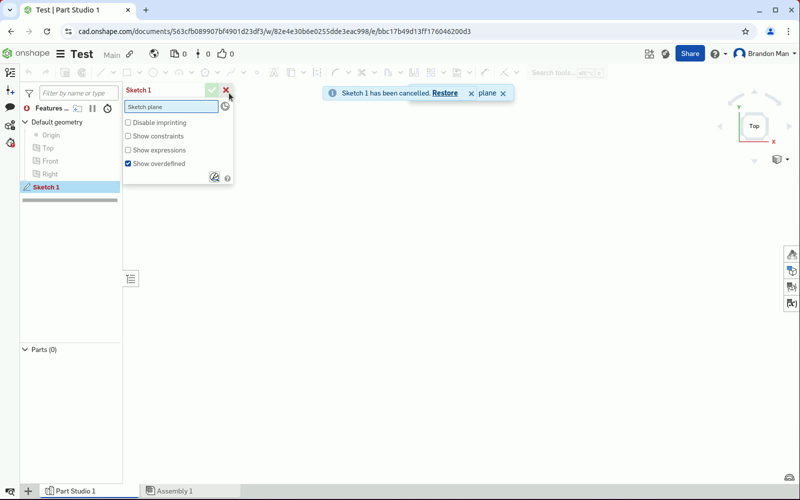
mouse_move(73, 150)
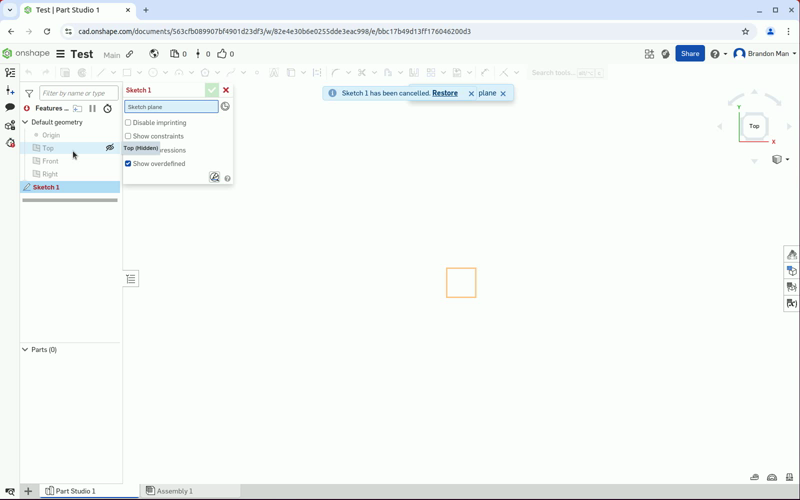
click(73, 150)
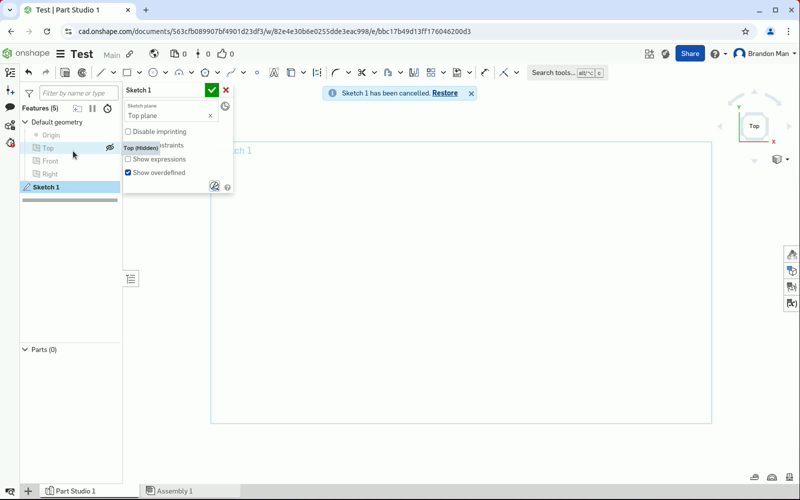
mouse_move(73, 352)
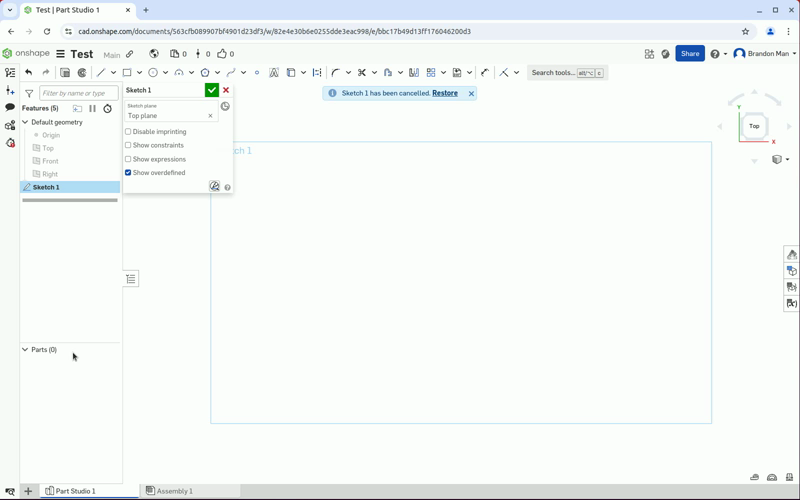
key(y)
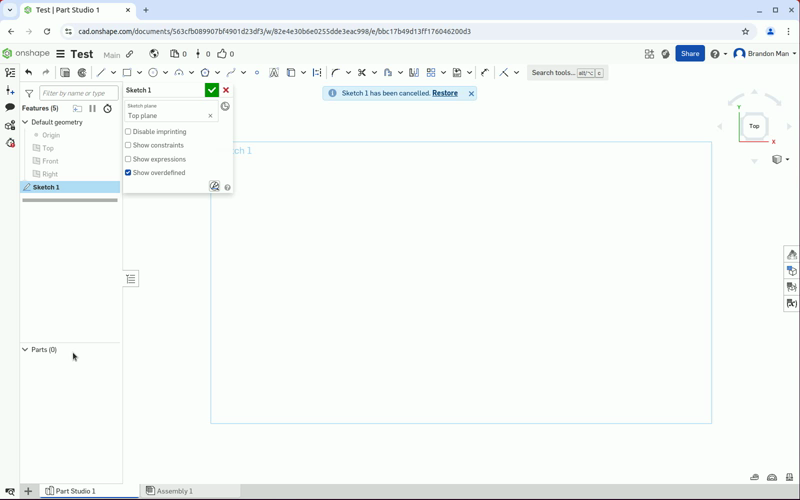
key(l)
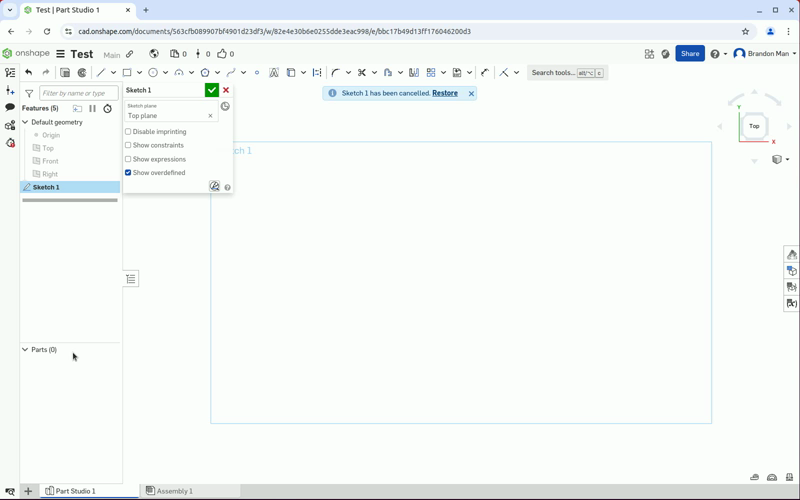
key_down(shift)
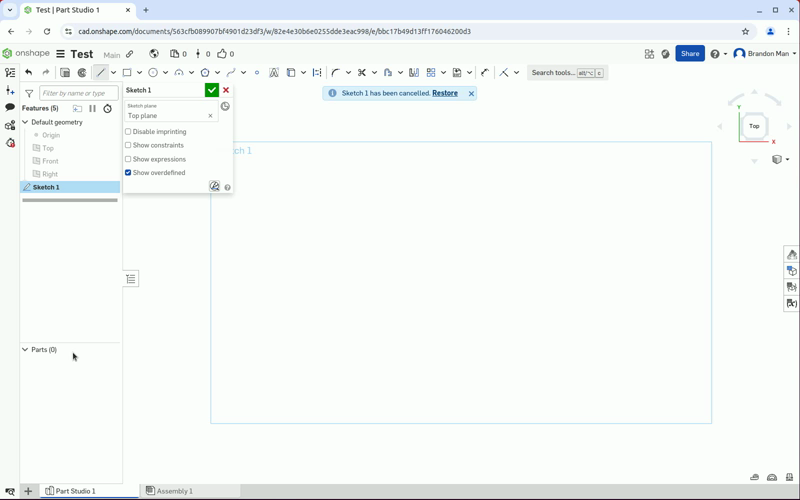
mouse_move(351, 329)
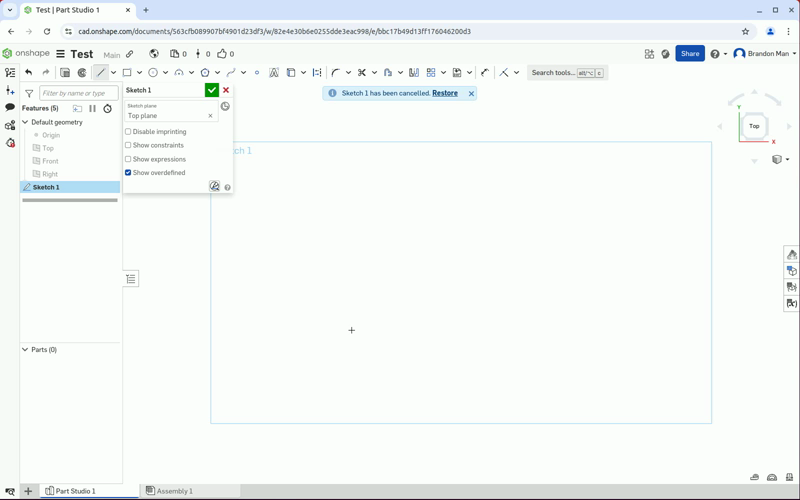
click(351, 329)
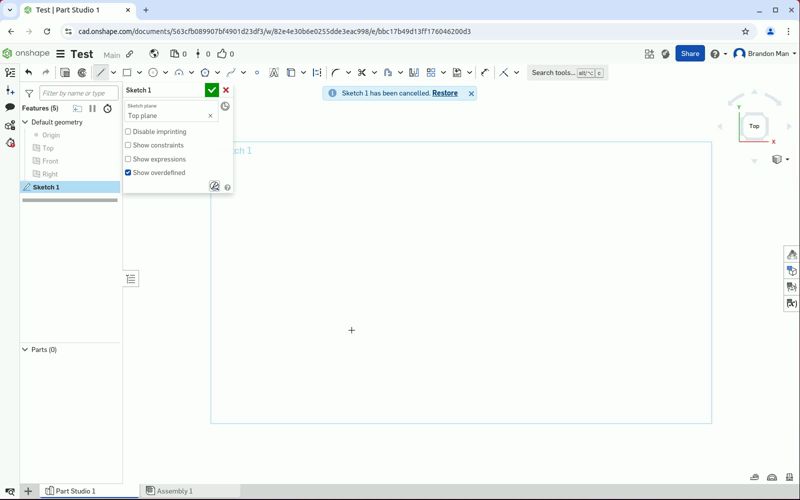
key_up(shift)
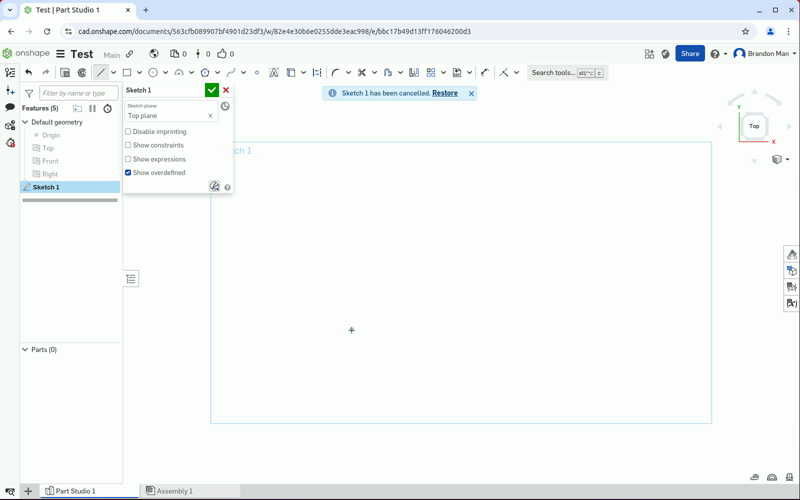
key_down(shift)
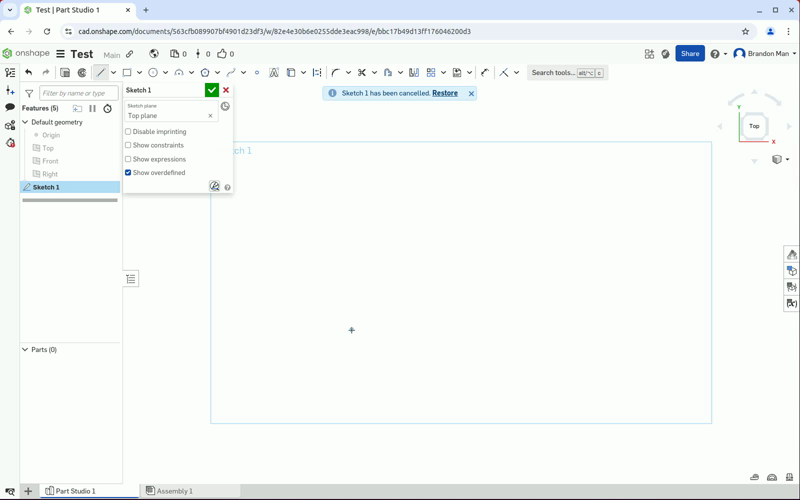
mouse_move(381, 329)
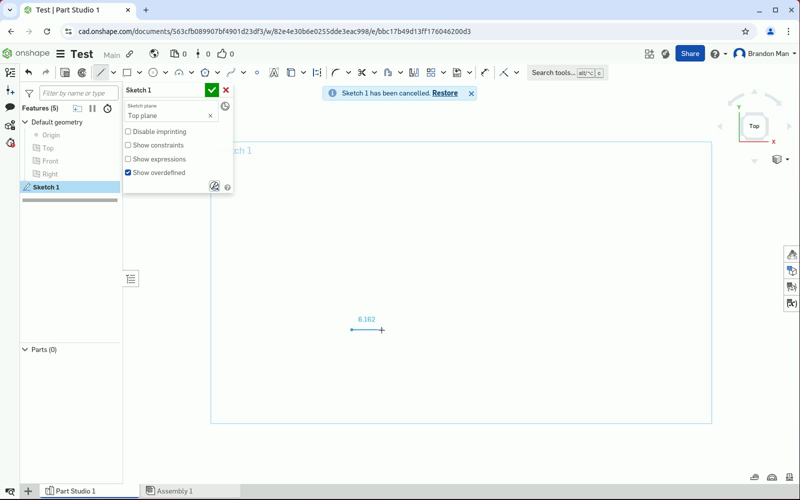
mouse_move(380, 329)
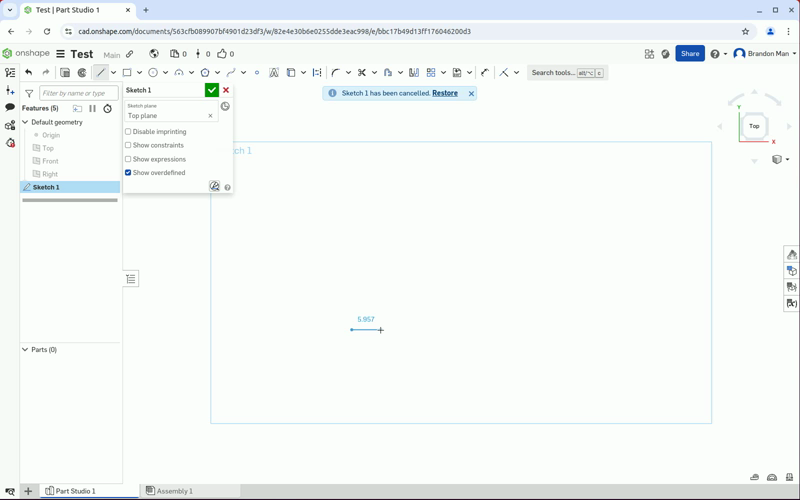
click(380, 329)
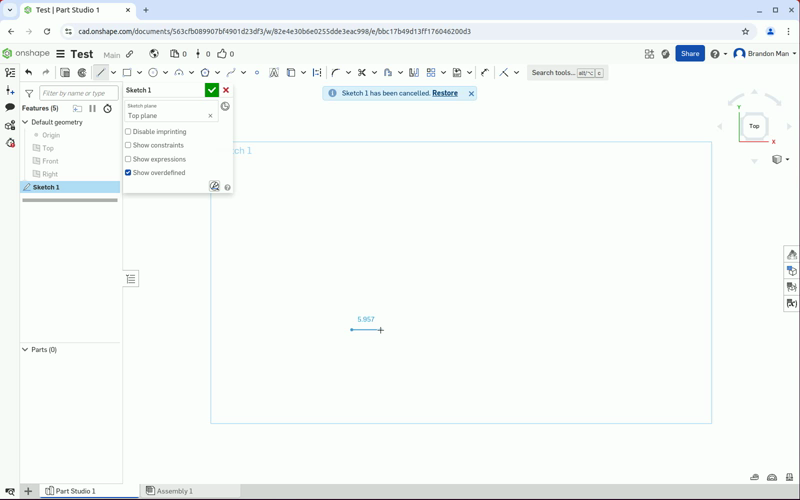
key_up(shift)
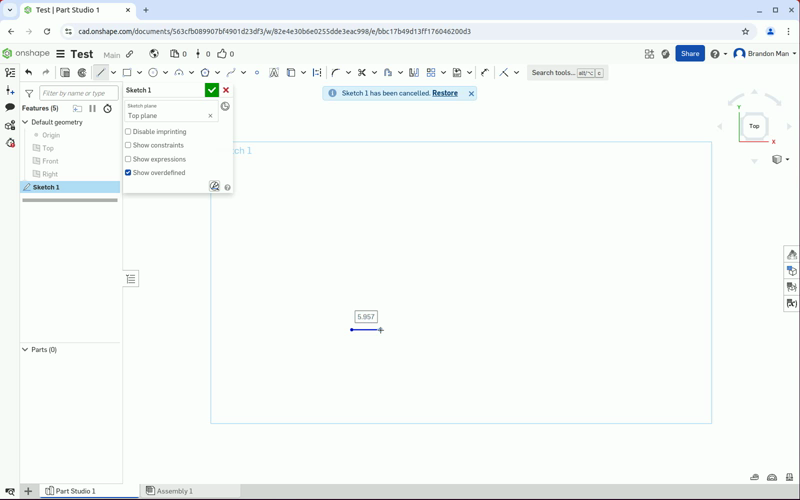
key_down(shift)
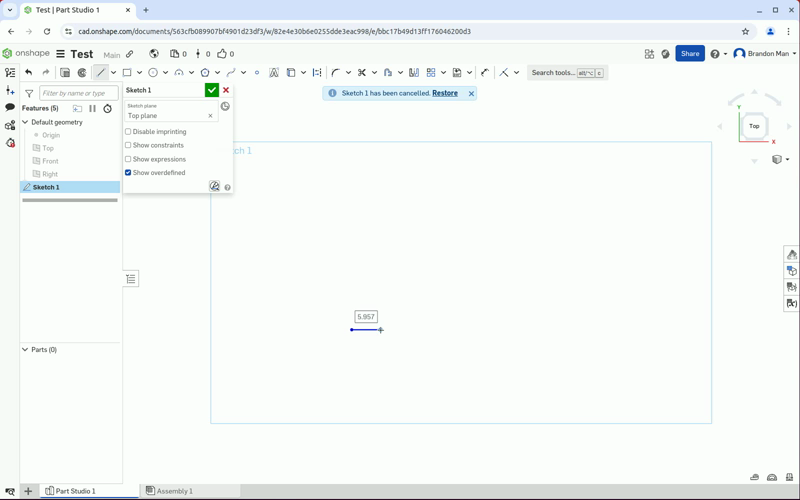
mouse_move(380, 234)
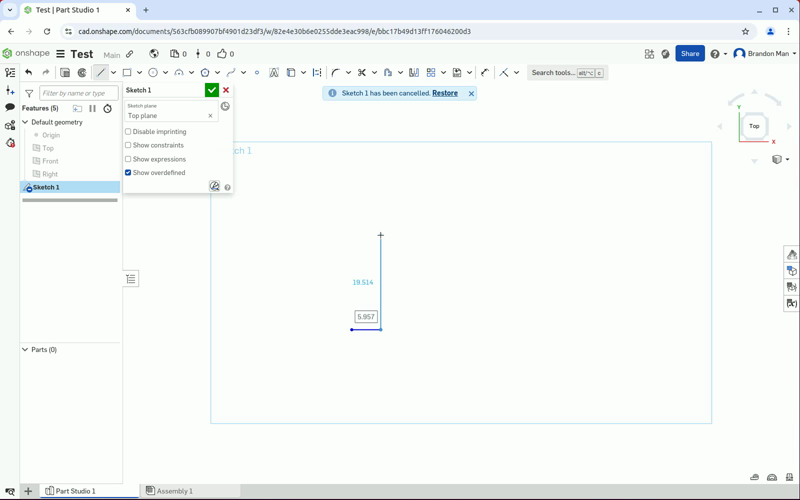
click(380, 234)
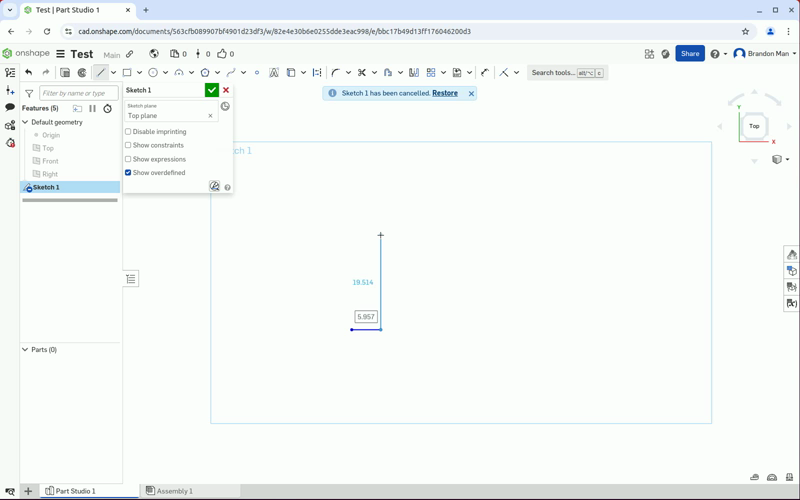
key_up(shift)
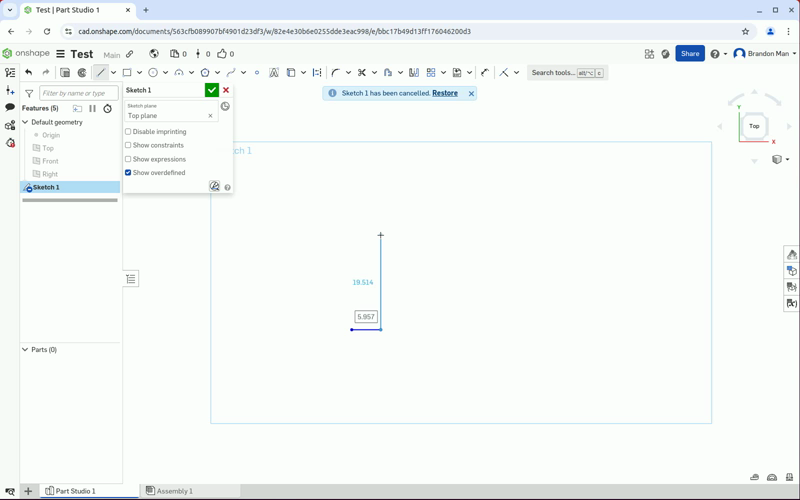
key_down(shift)
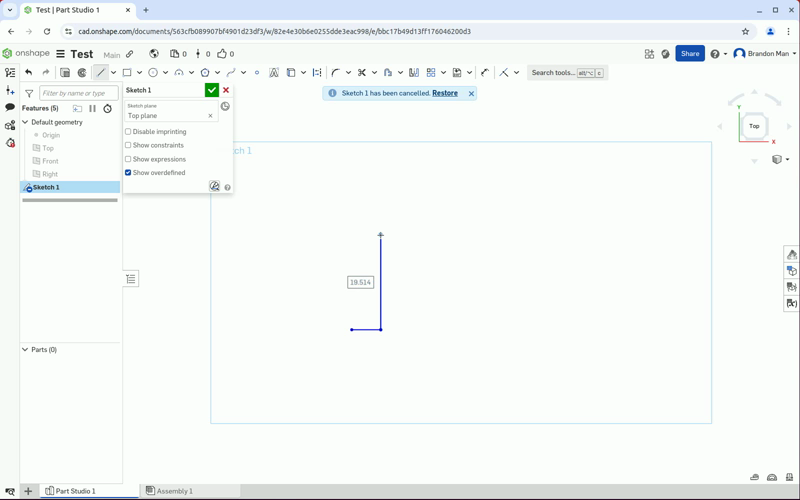
mouse_move(410, 234)
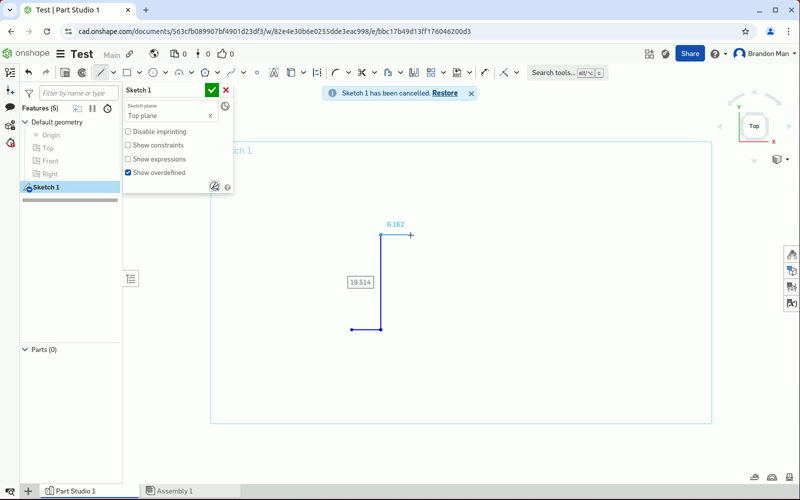
mouse_move(351, 234)
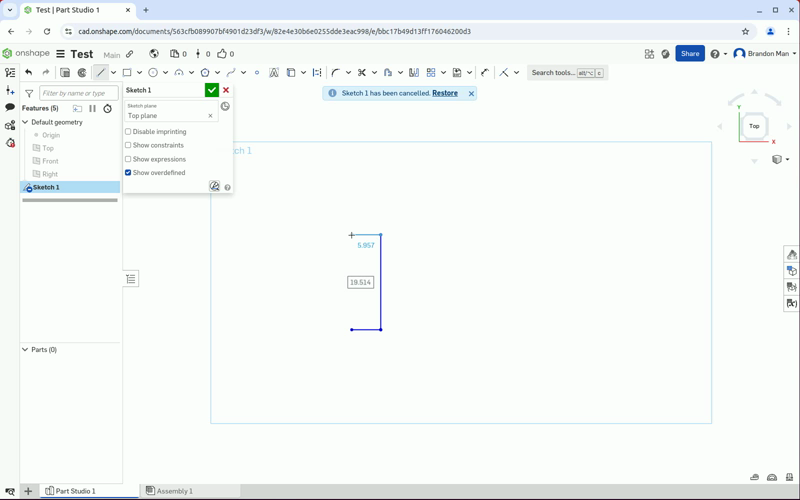
click(351, 234)
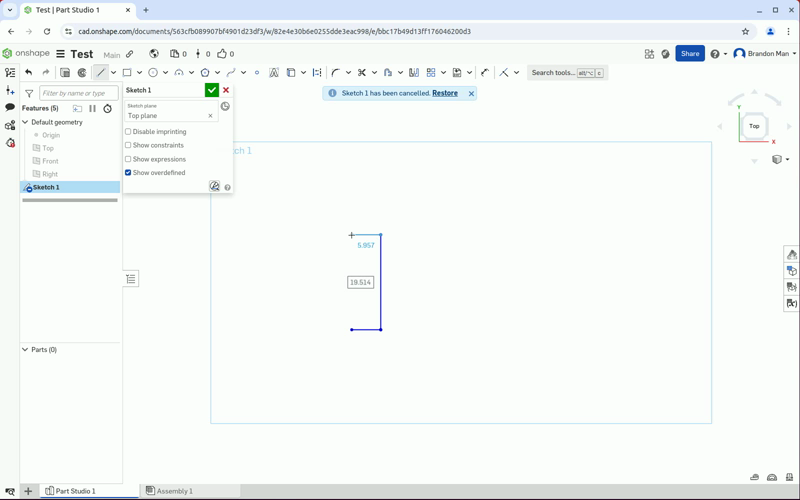
key_up(shift)
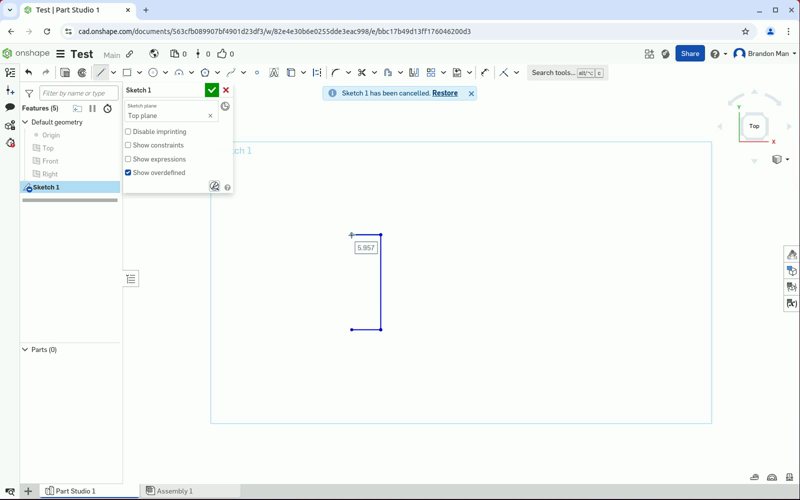
key_down(shift)
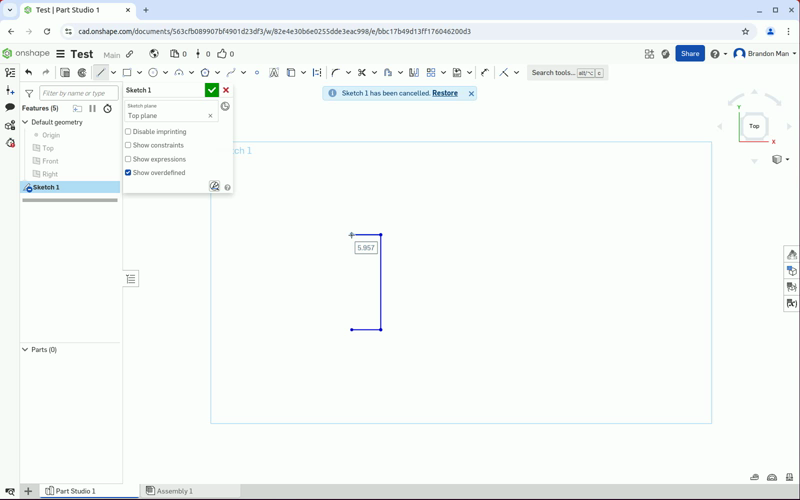
mouse_move(351, 329)
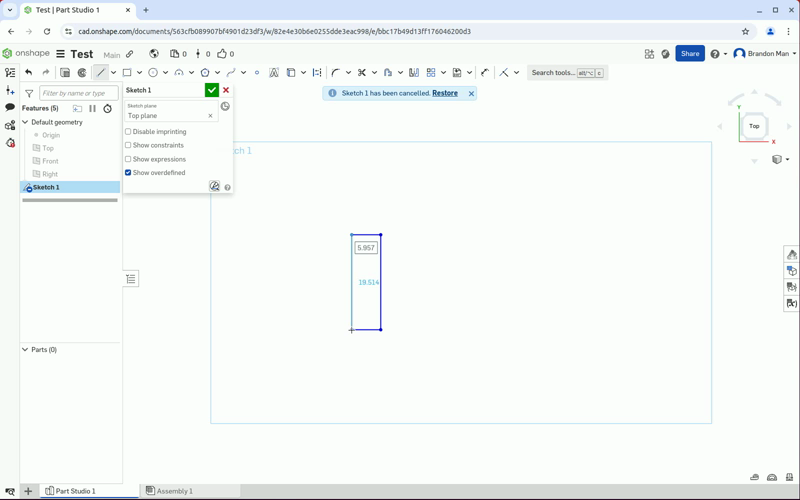
key_up(shift)
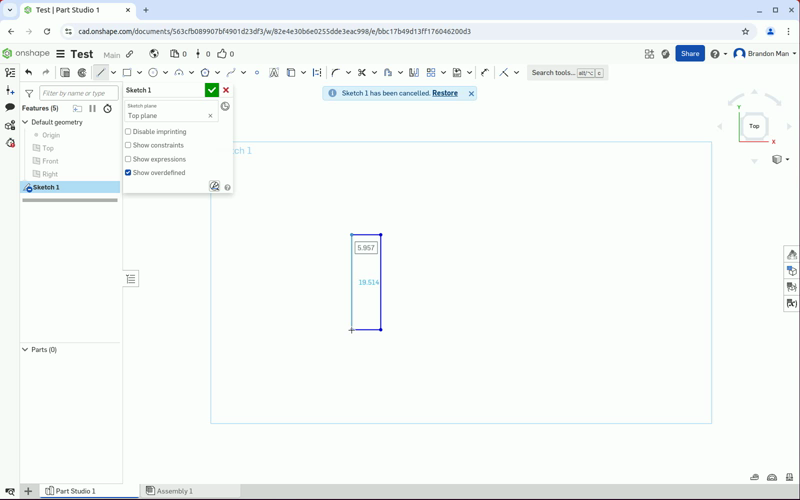
click(351, 329)
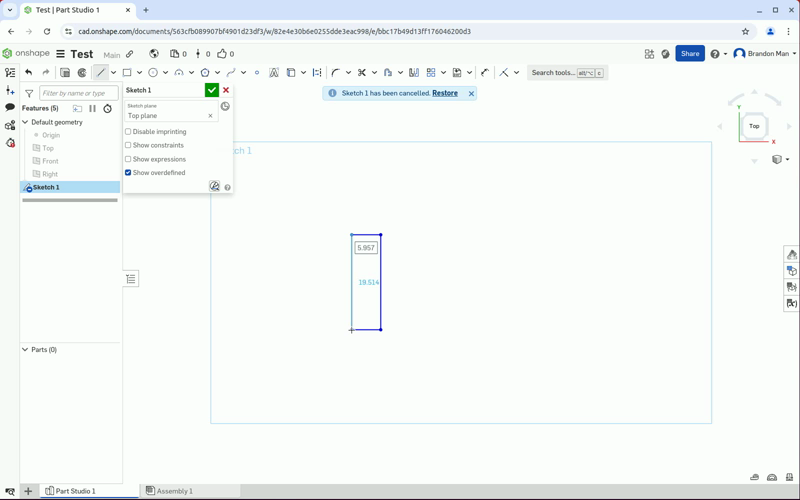
key(esc)
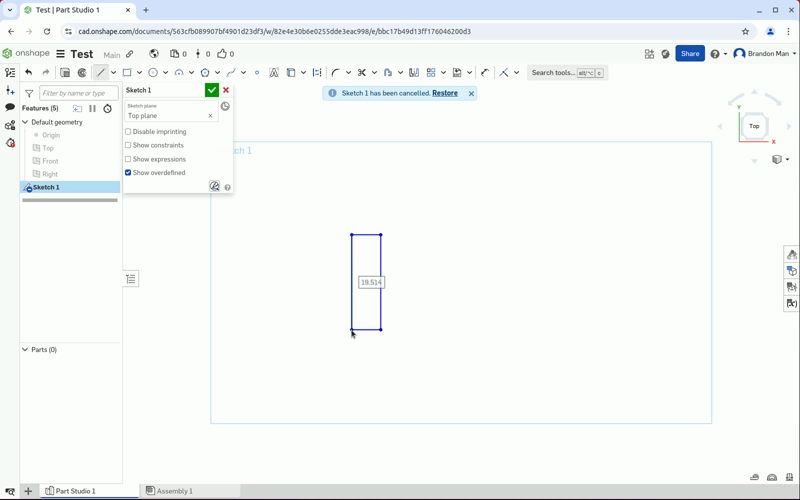
mouse_move(378, 310)
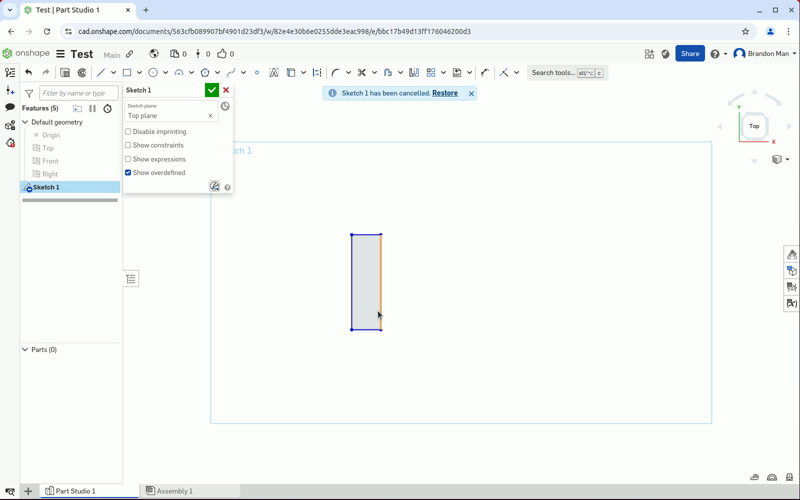
click(378, 310)
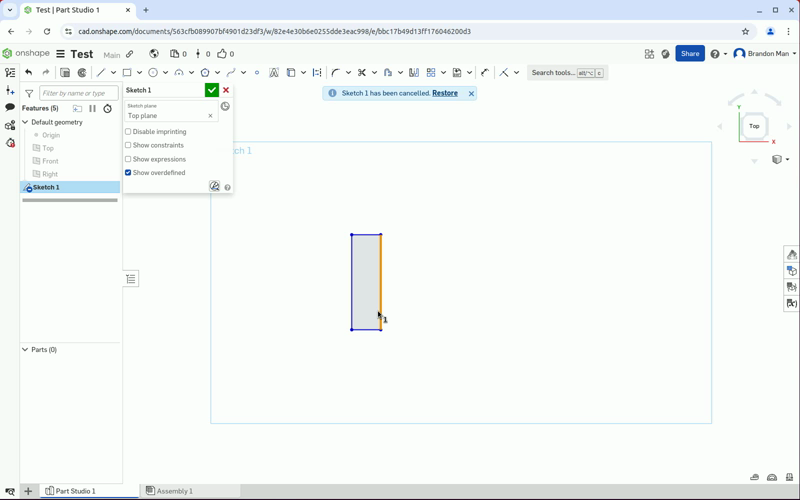
mouse_move(73, 352)
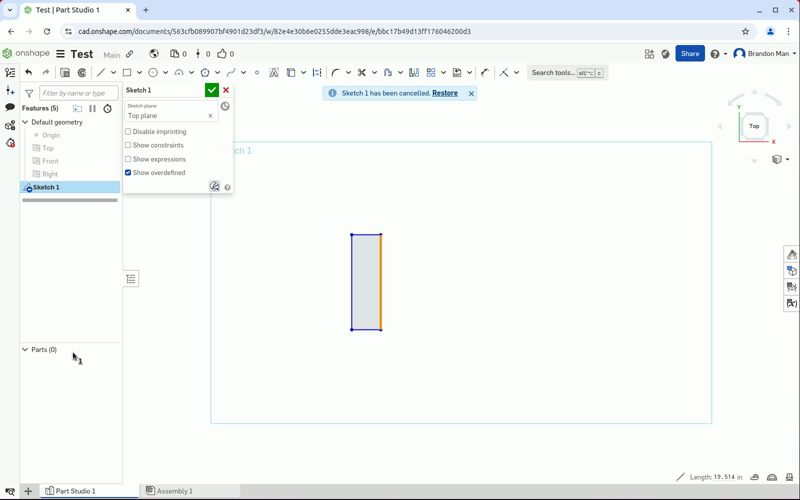
key(shift+y)
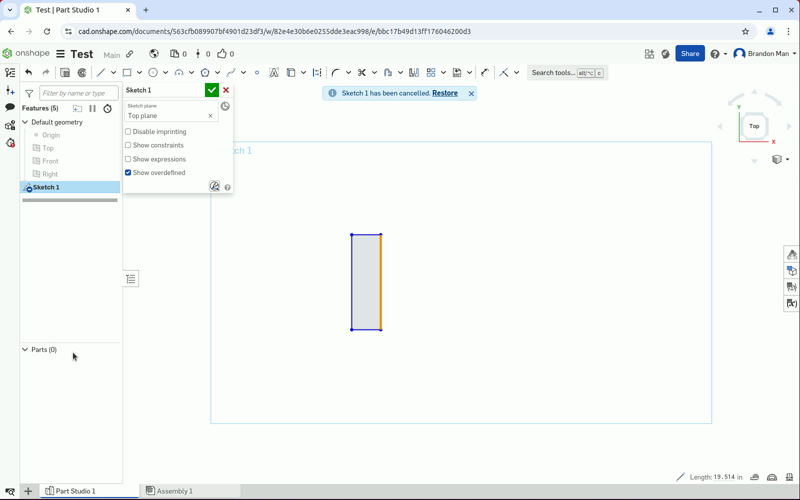
key(shift+e)
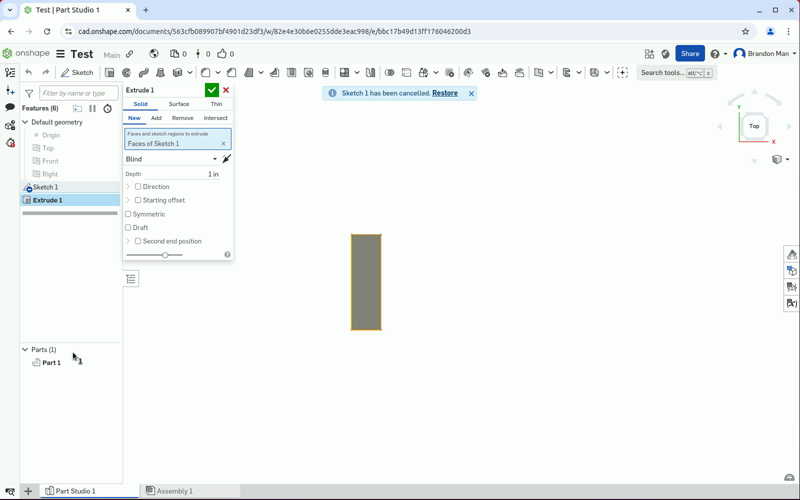
mouse_move(143, 106)
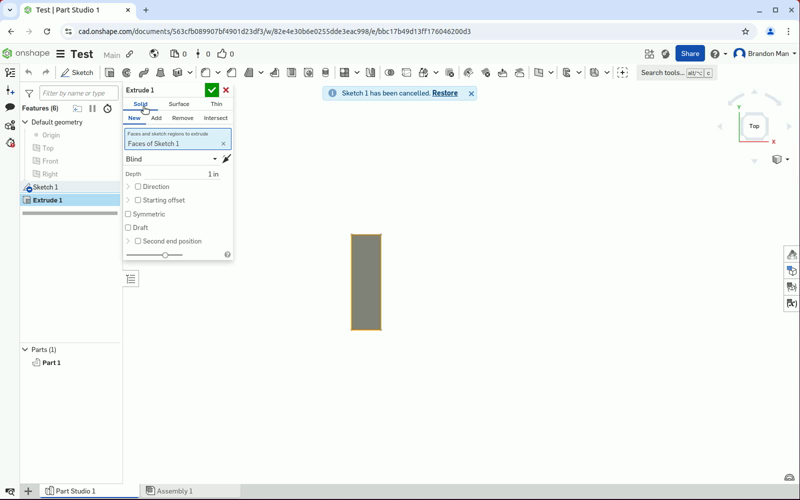
click(143, 106)
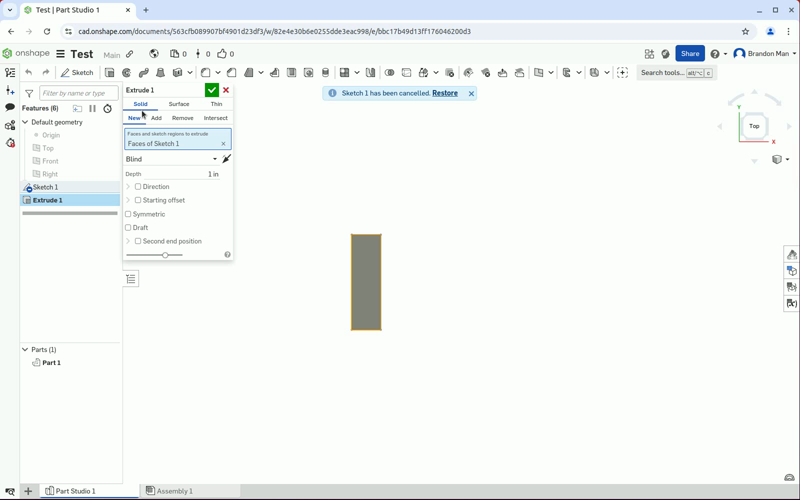
mouse_move(137, 120)
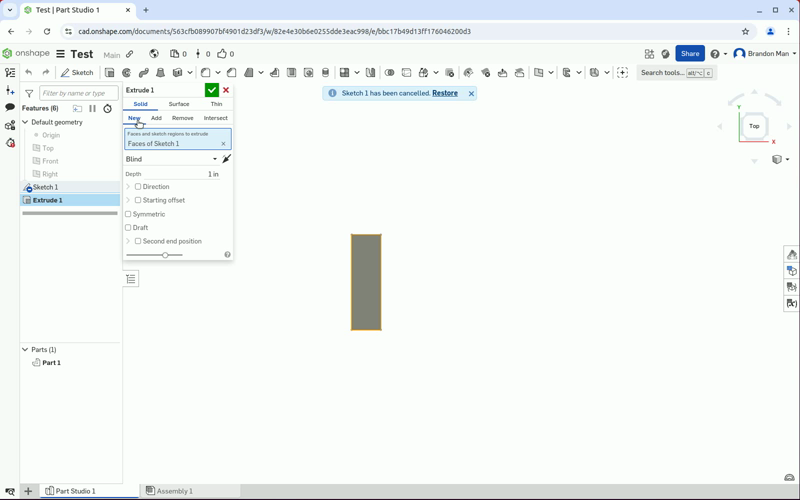
click(137, 120)
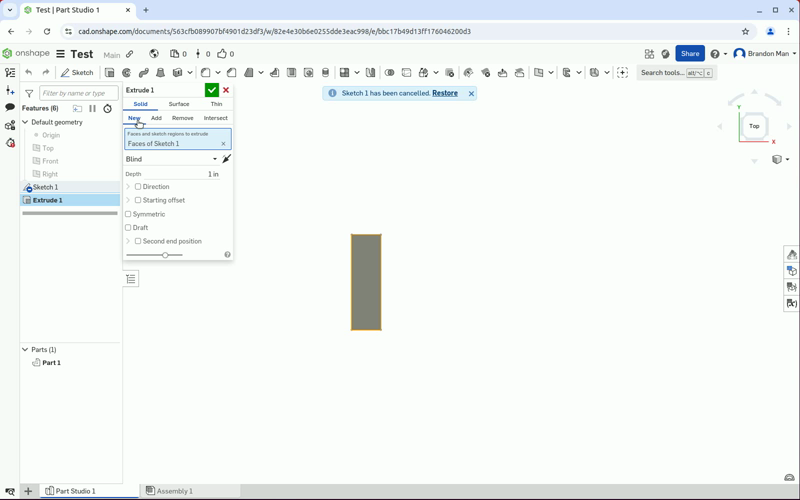
key(tab, 4)
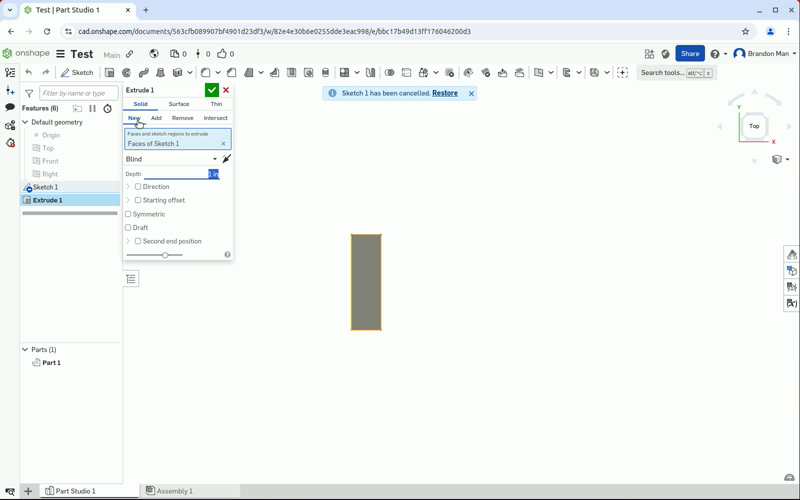
text(4.574)
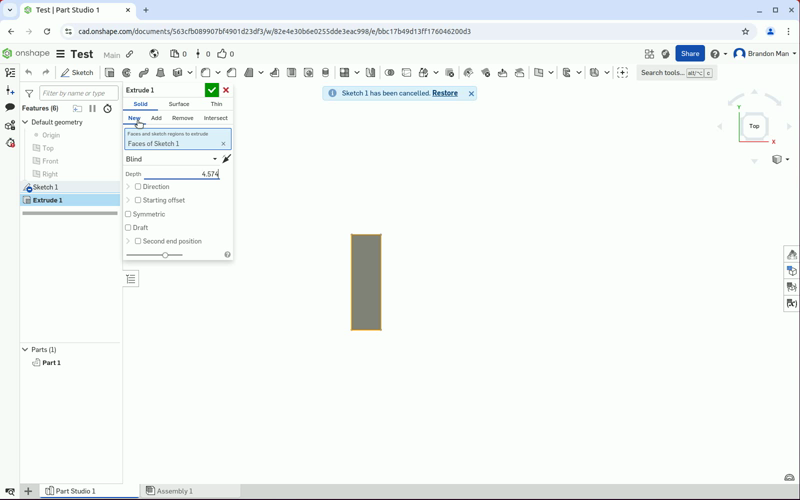
key(enter)
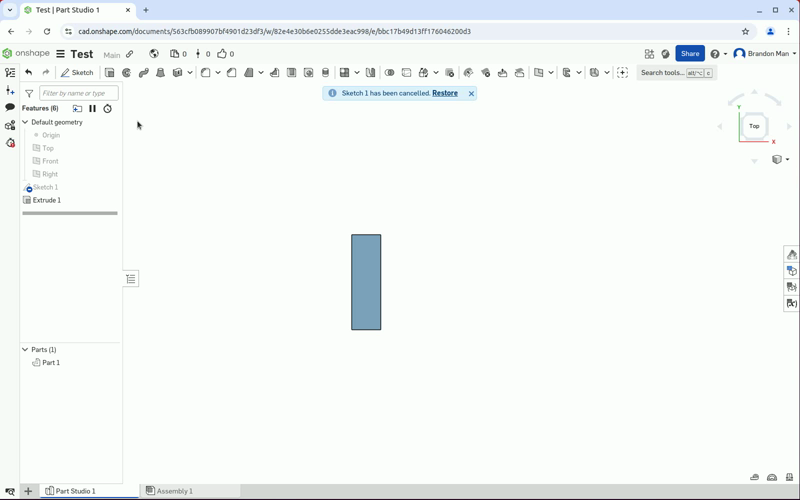
key(shift+h)
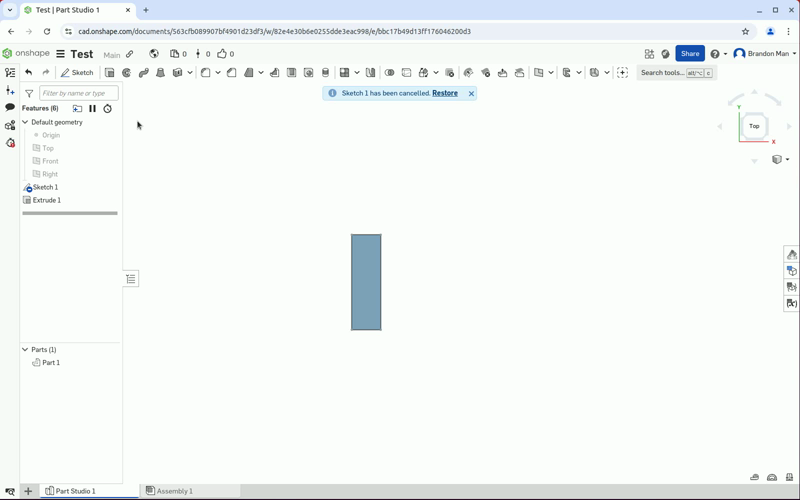
key(shift+h)
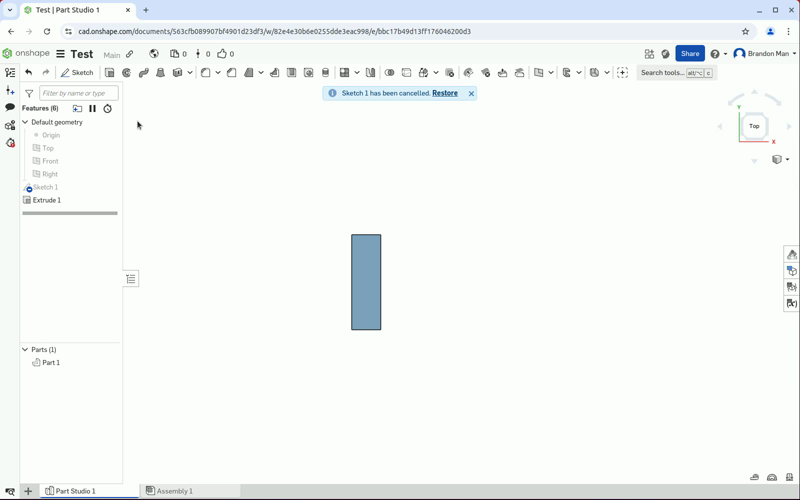
mouse_move(73, 189)
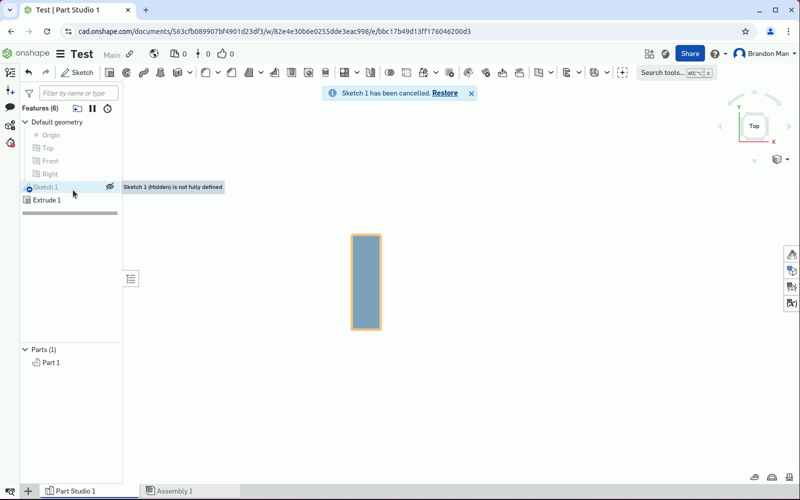
click(73, 189)
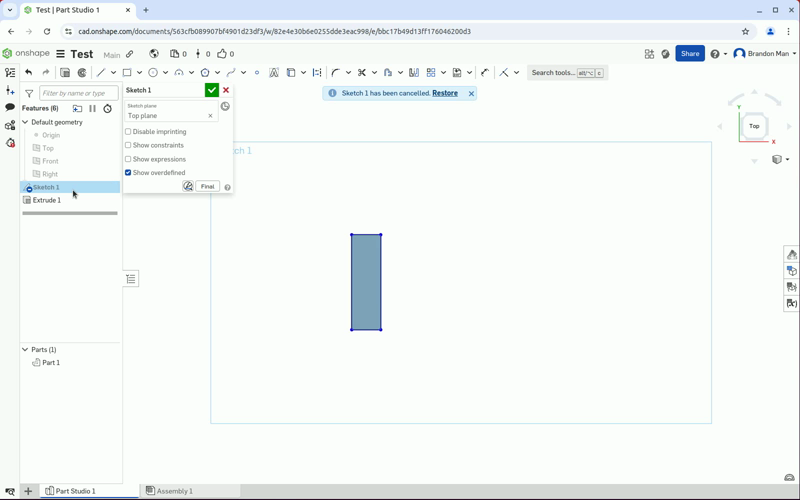
mouse_move(229, 92)
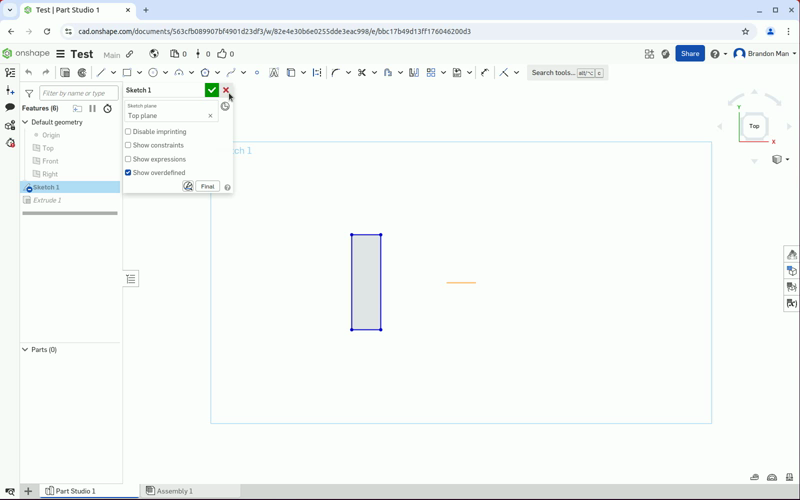
click(229, 92)
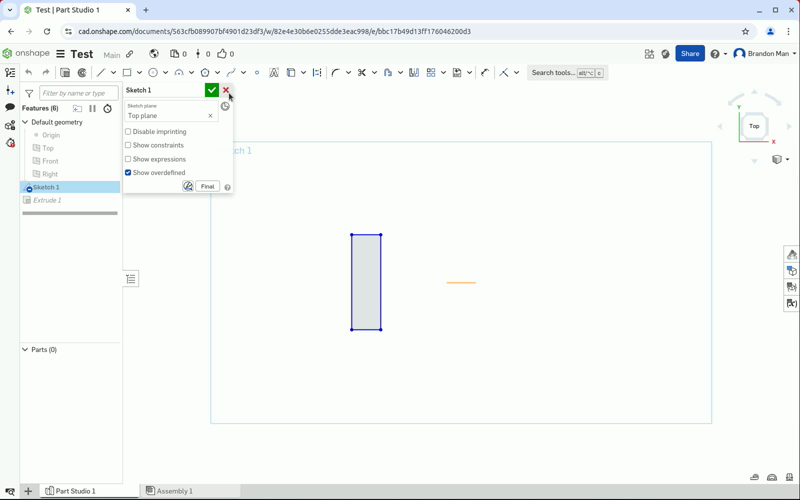
key(shift+s)
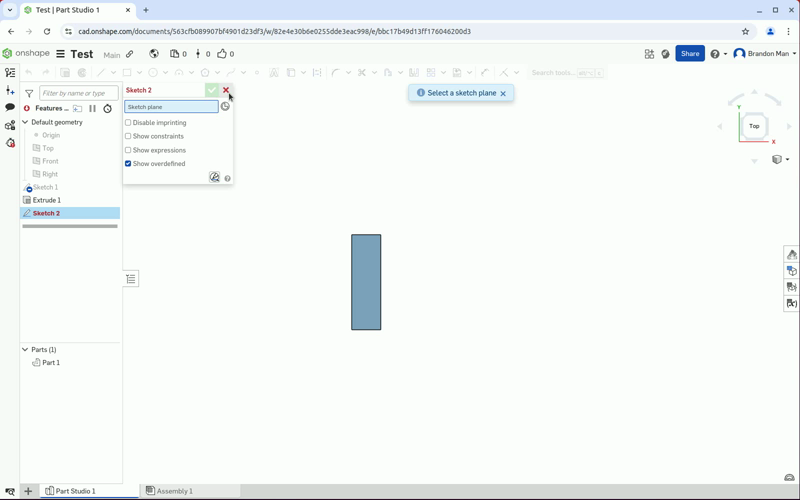
mouse_move(73, 150)
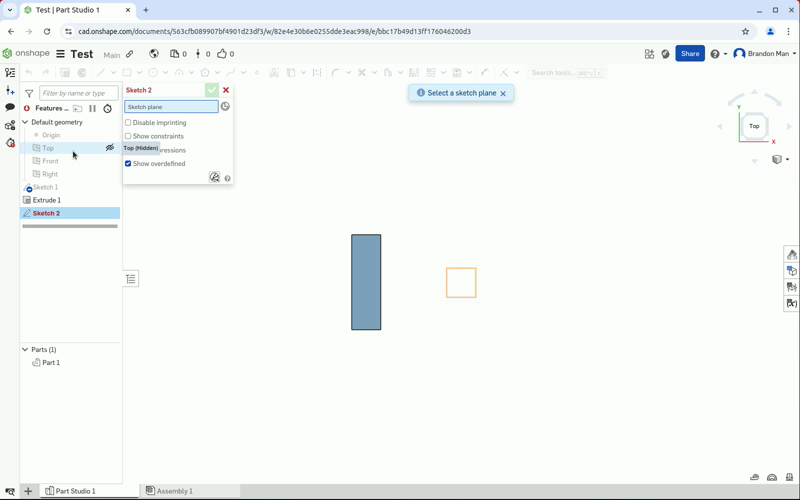
click(73, 150)
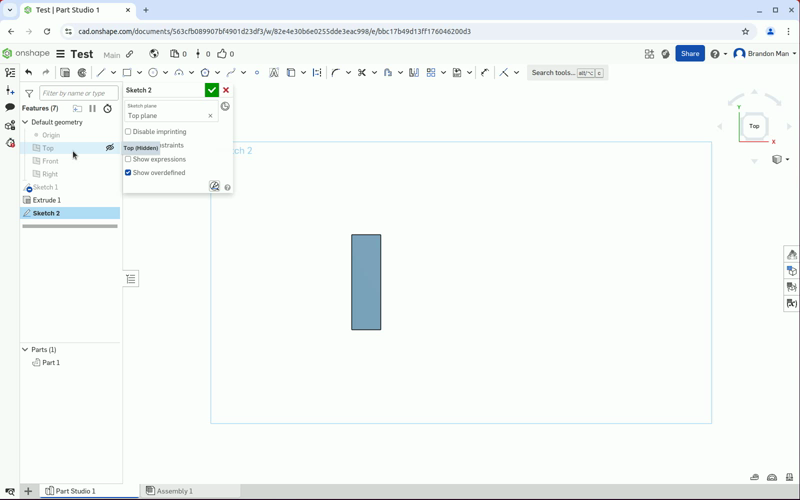
mouse_move(73, 352)
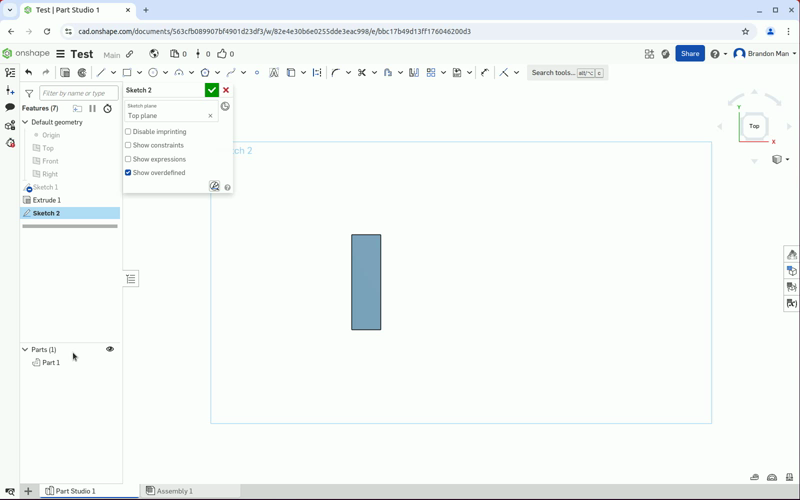
key(y)
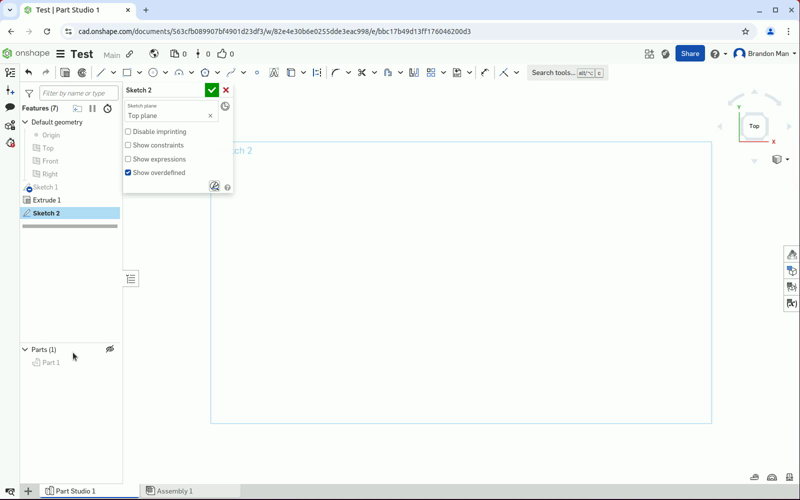
key(l)
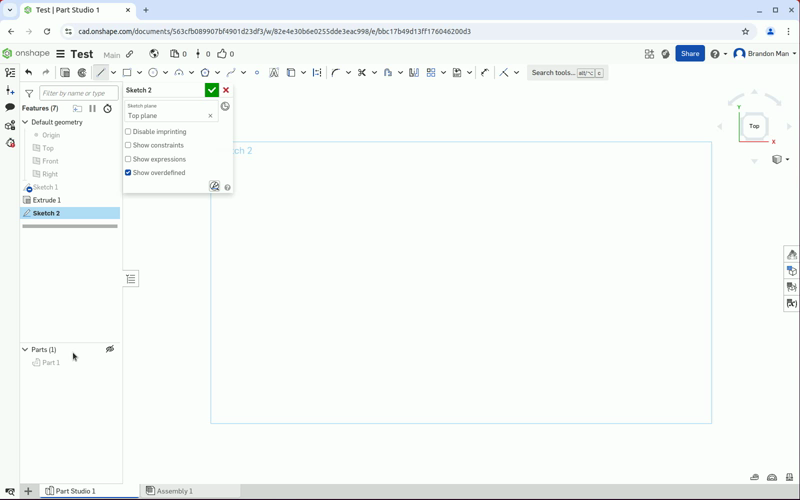
key_down(shift)
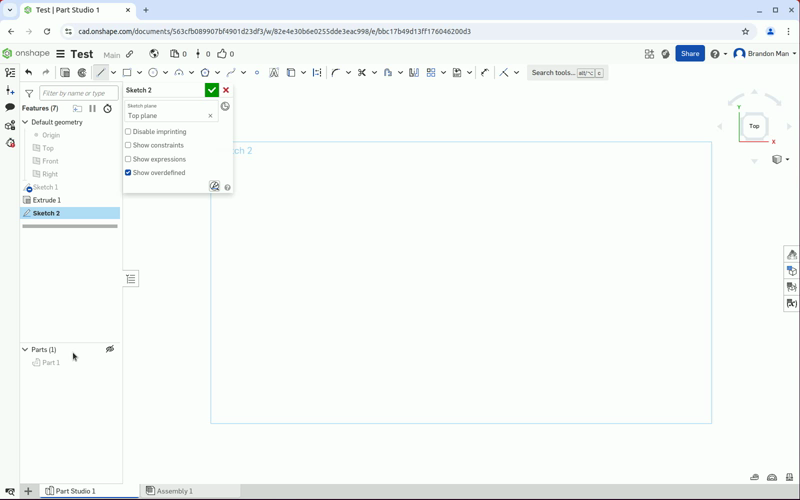
mouse_move(380, 329)
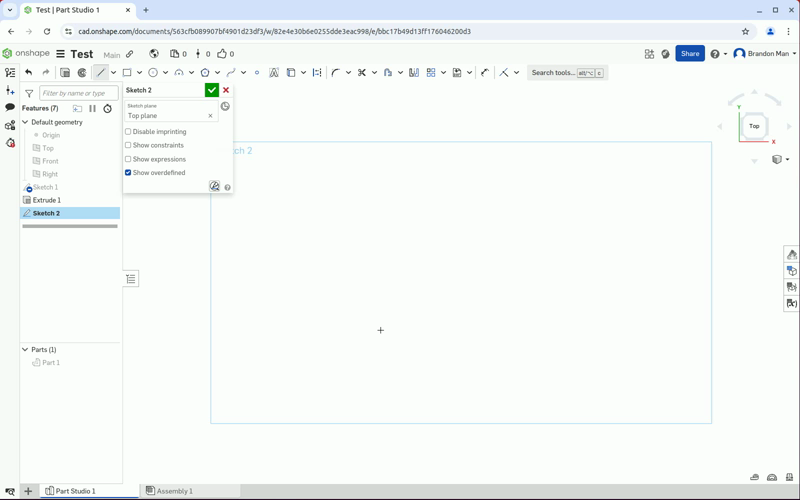
click(380, 329)
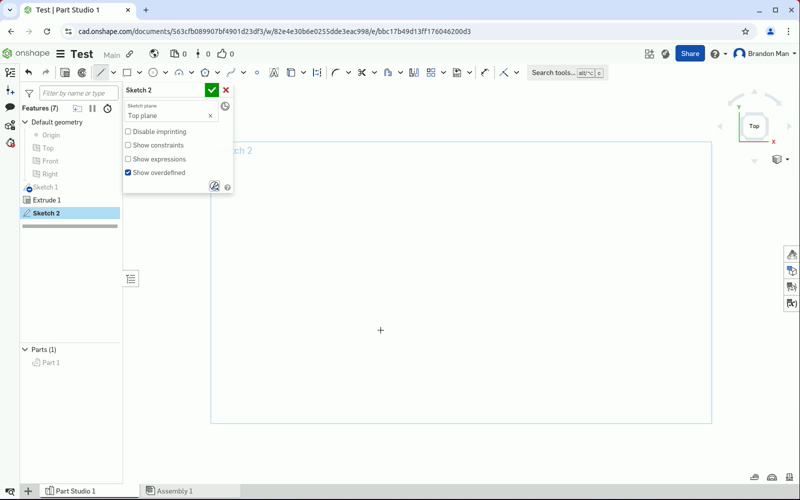
key_up(shift)
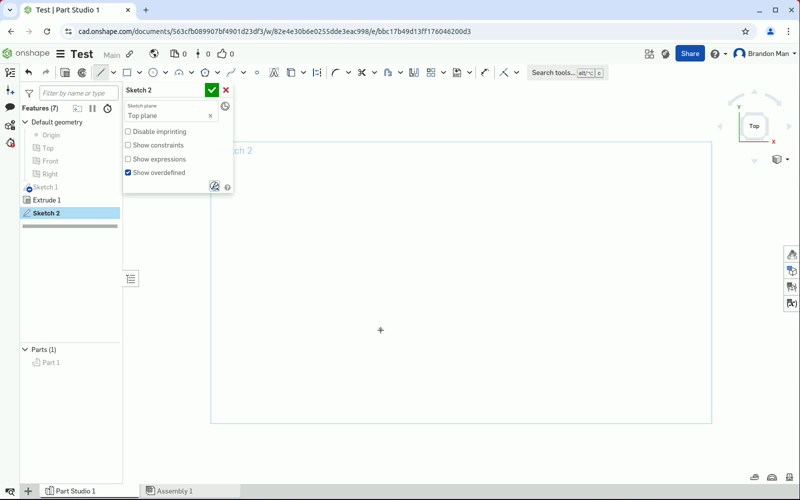
key_down(shift)
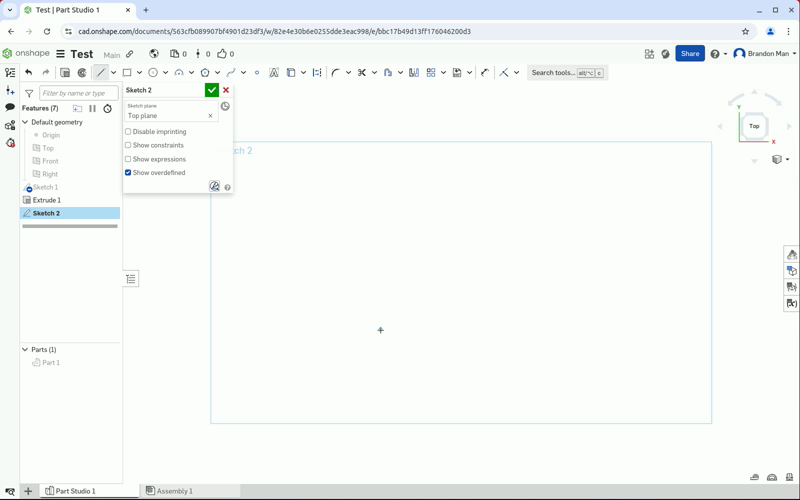
mouse_move(569, 329)
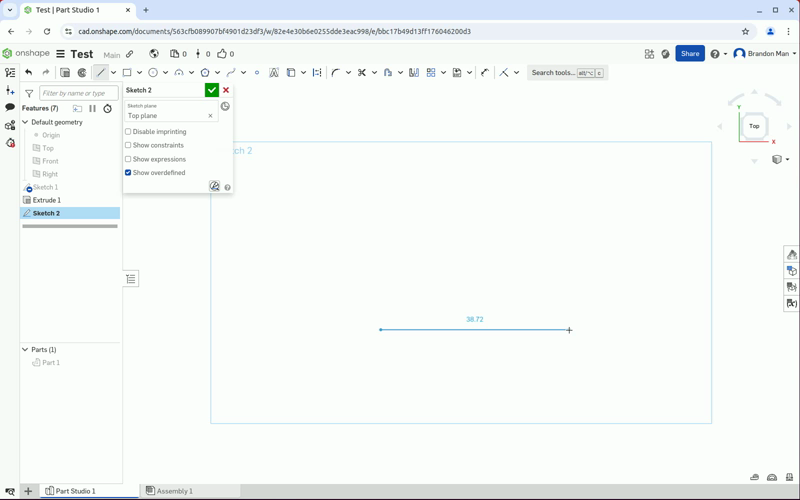
click(569, 329)
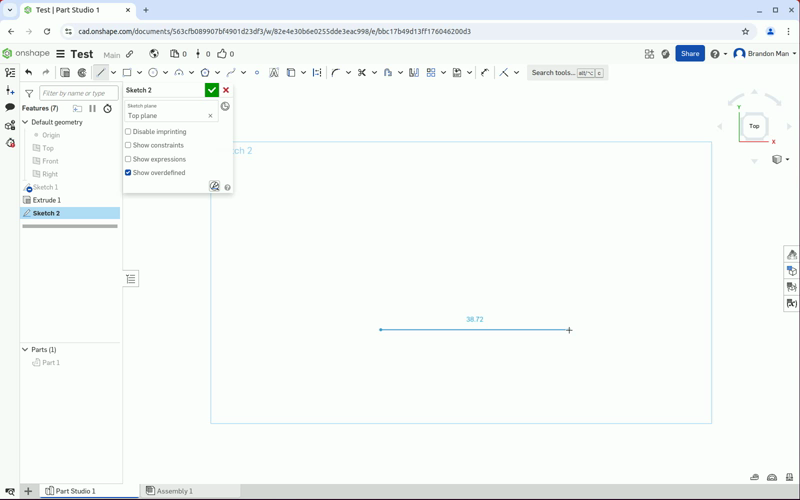
key_up(shift)
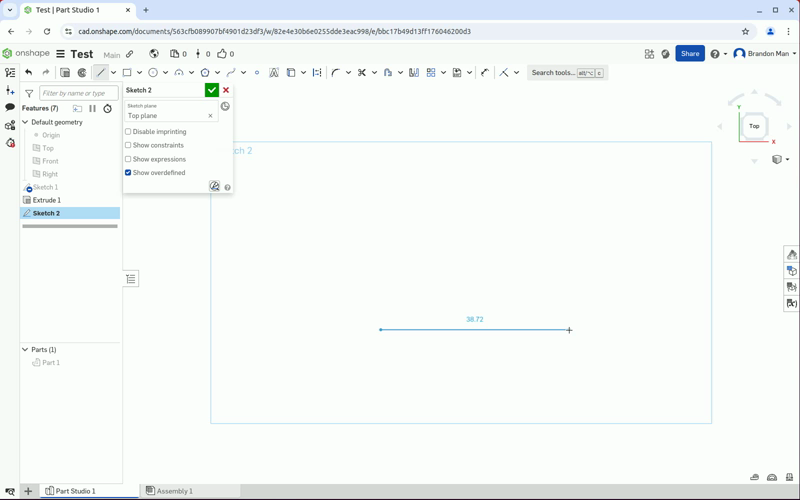
key_down(shift)
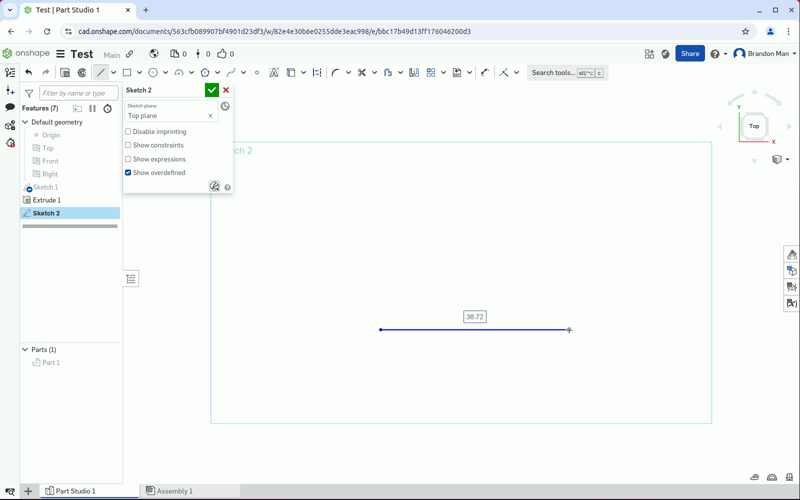
mouse_move(569, 234)
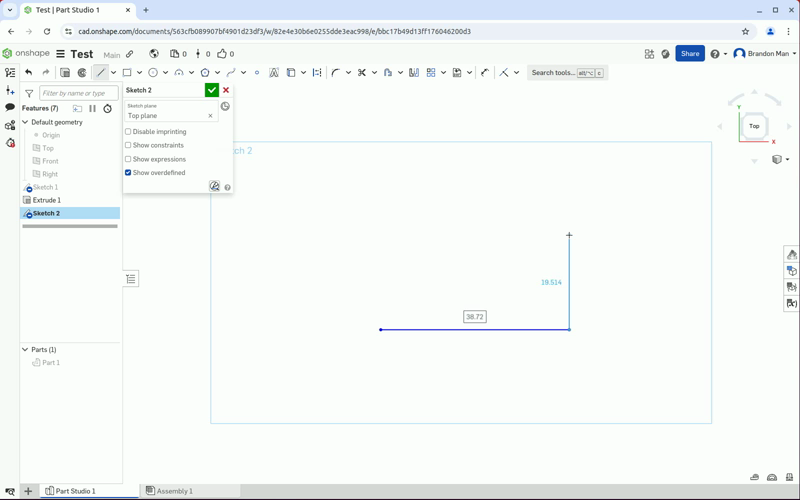
click(569, 234)
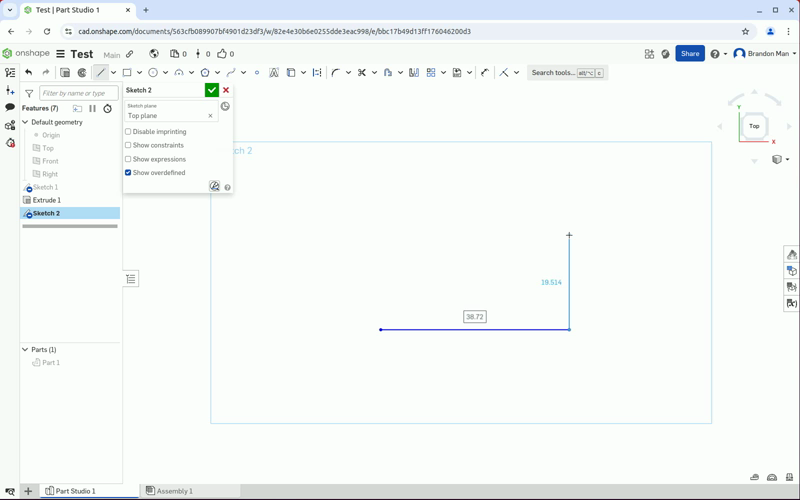
key_up(shift)
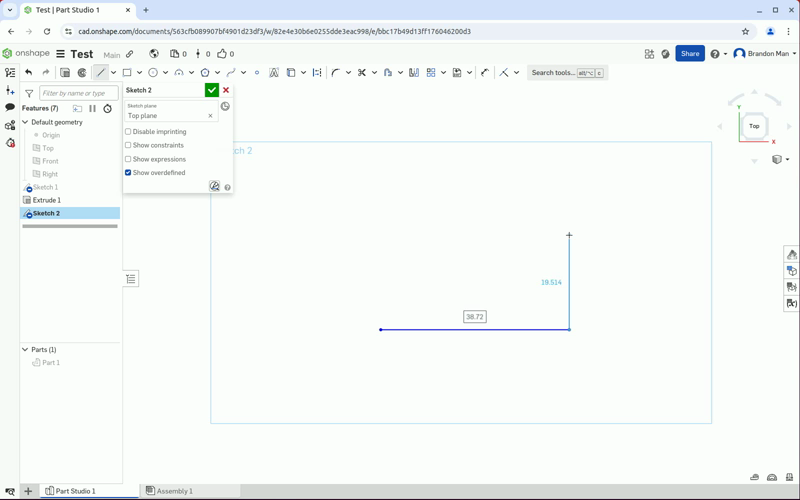
key_down(shift)
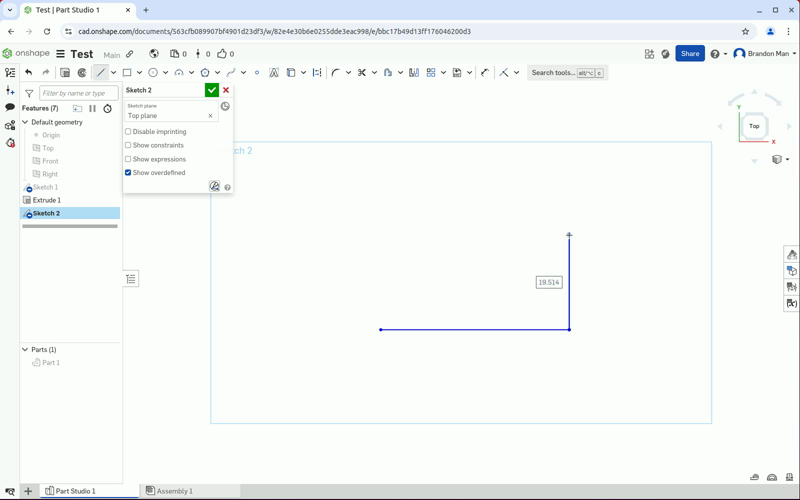
mouse_move(380, 234)
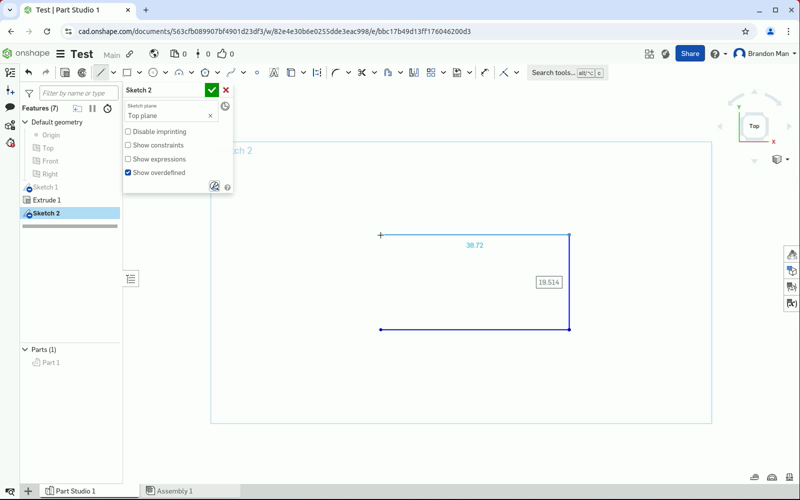
click(380, 234)
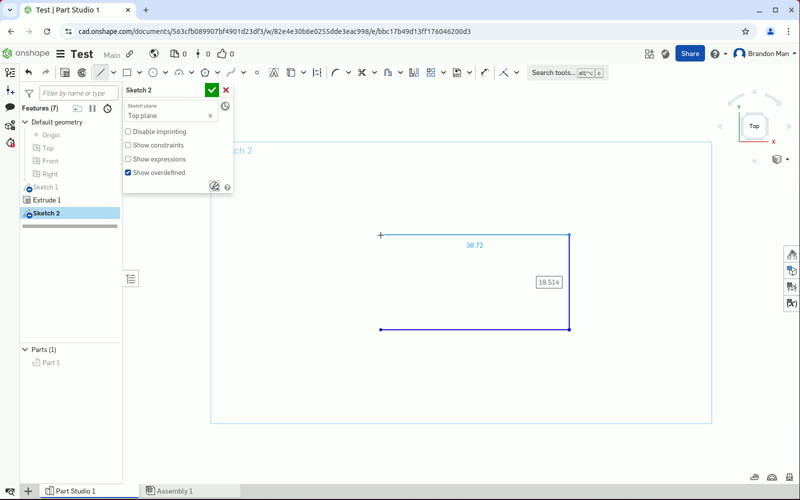
key_up(shift)
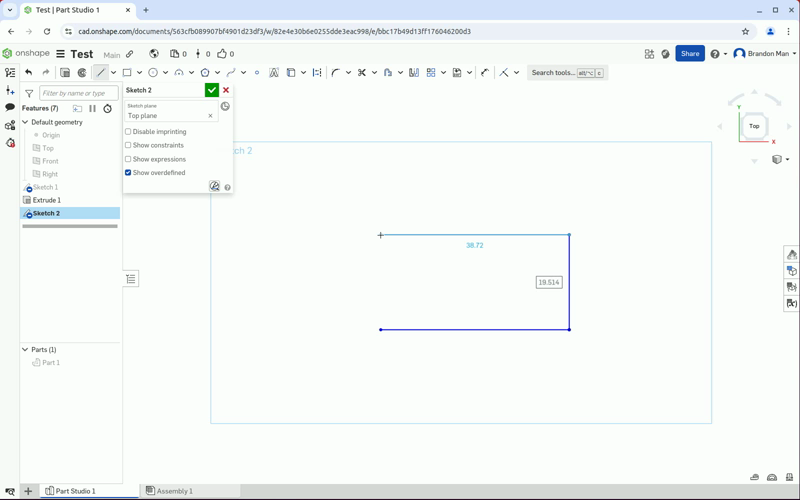
key_down(shift)
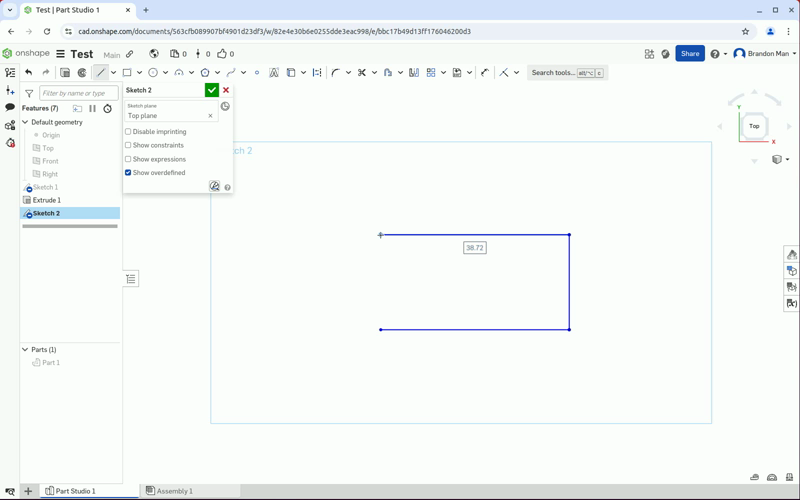
mouse_move(380, 329)
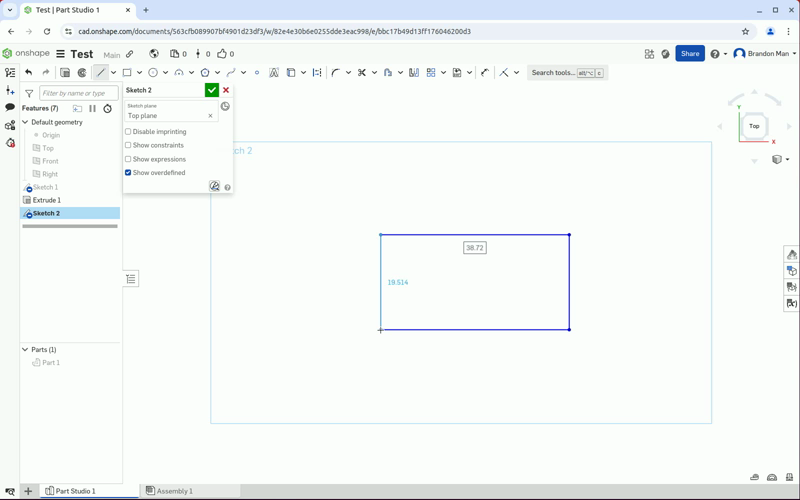
key_up(shift)
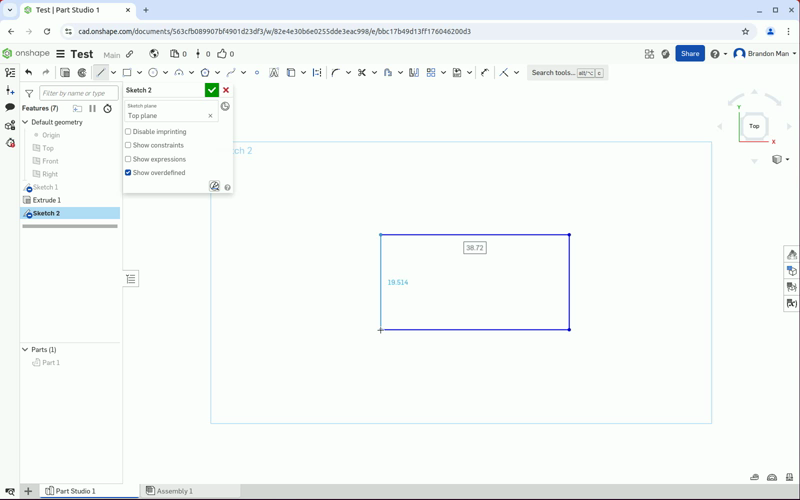
click(380, 329)
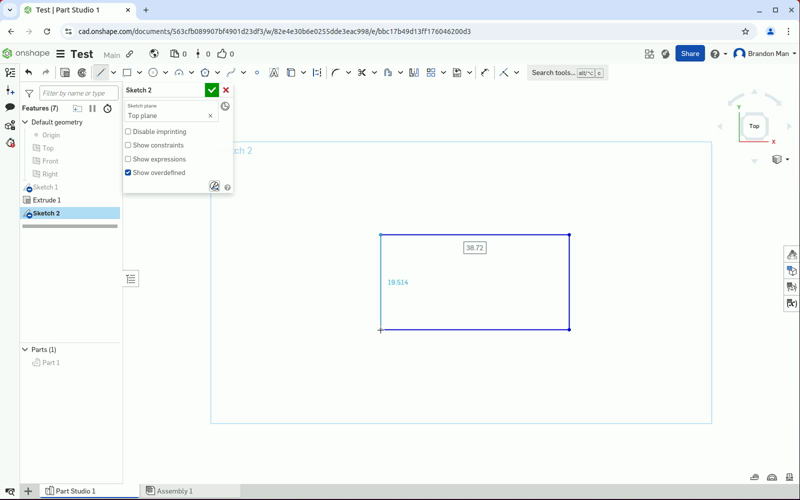
key(esc)
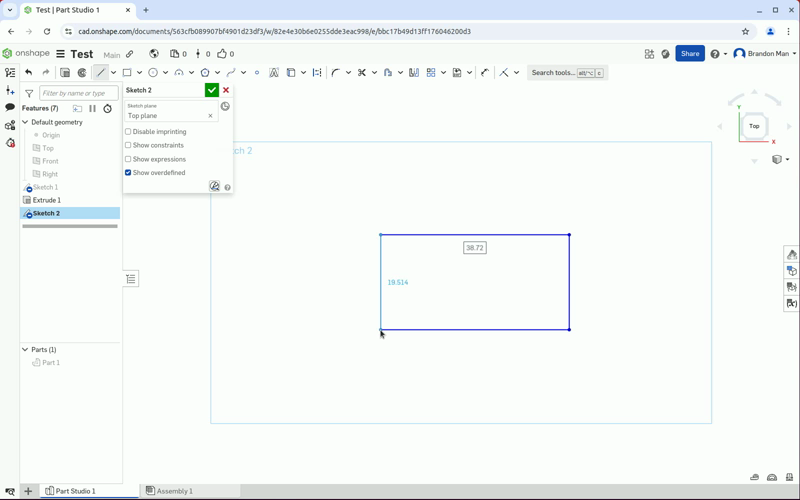
key(c)
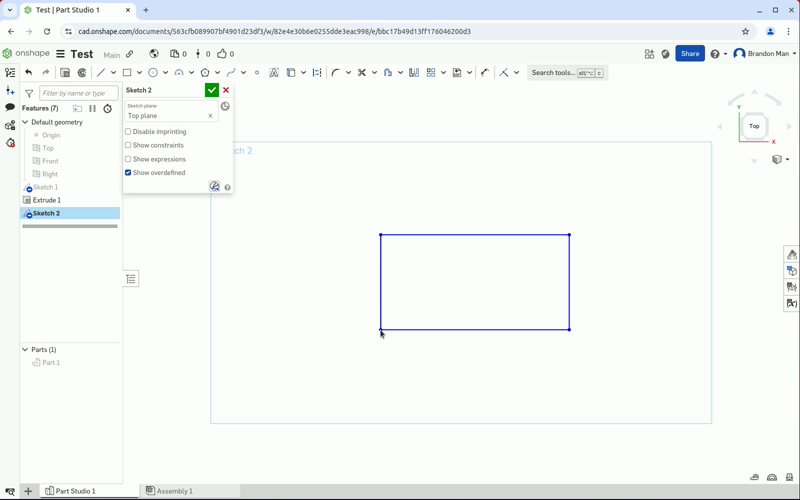
key_down(shift)
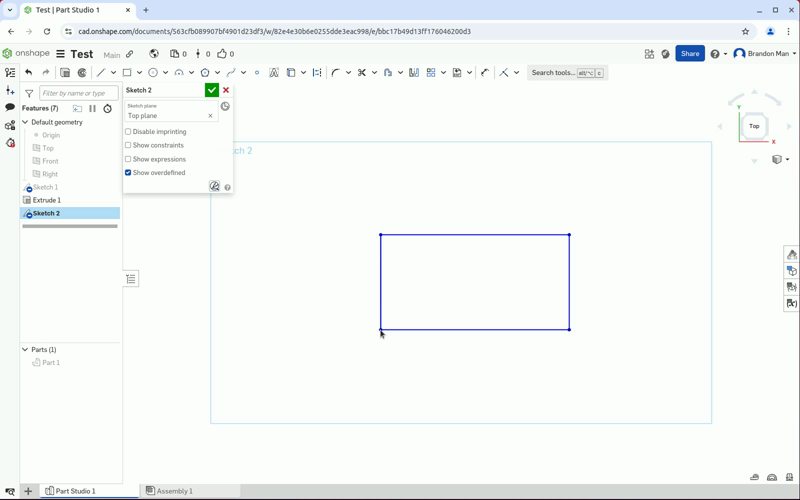
mouse_move(438, 282)
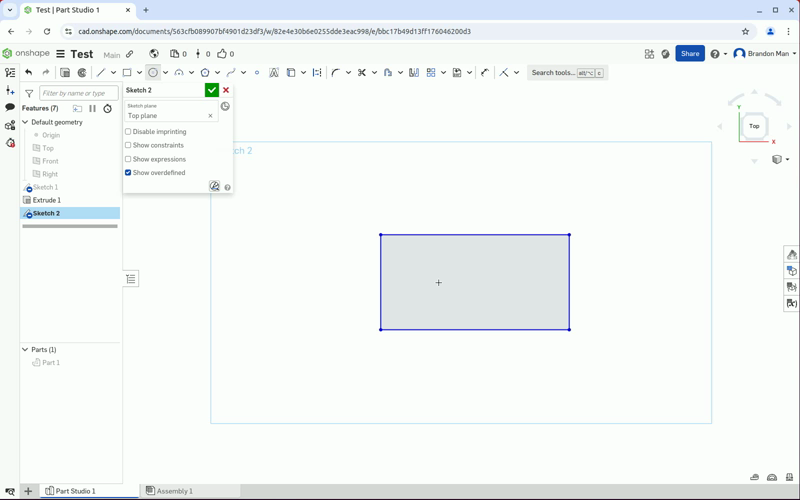
click(438, 282)
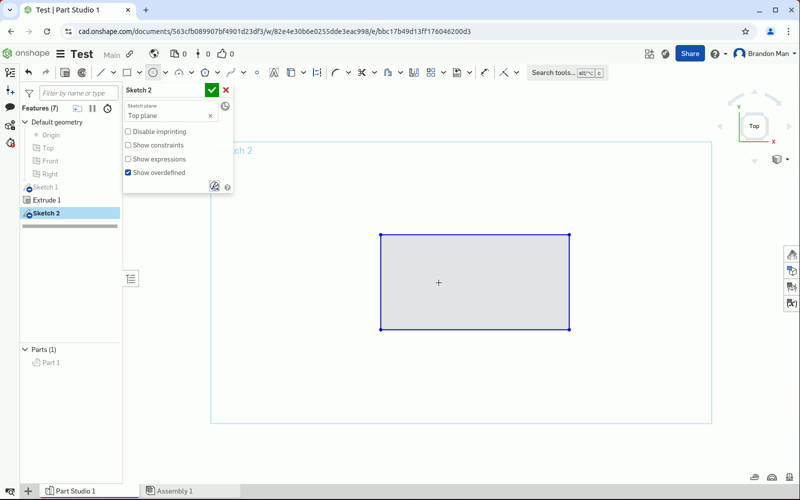
key_up(shift)
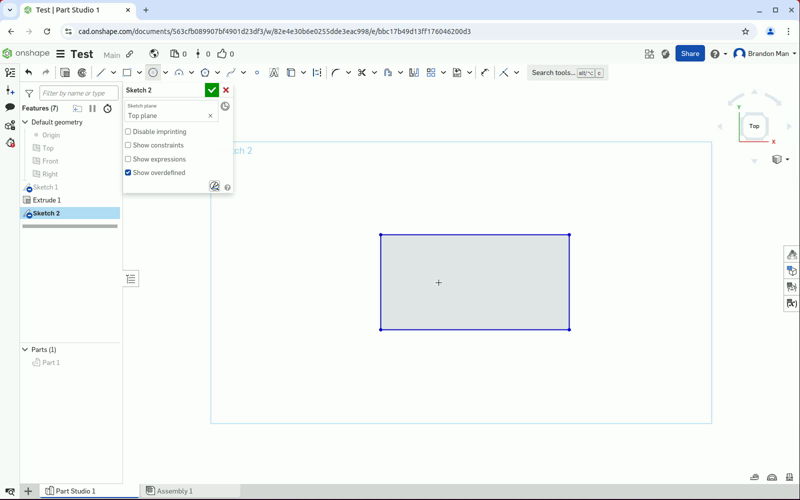
mouse_move(458, 282)
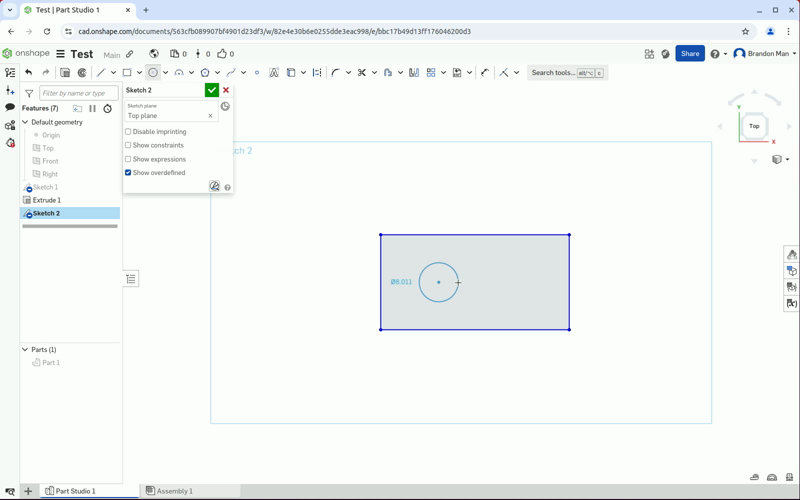
click(458, 282)
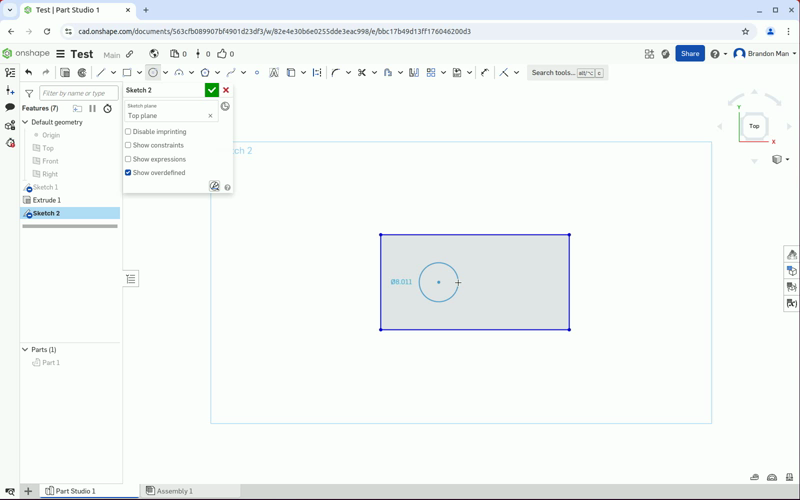
key(esc)
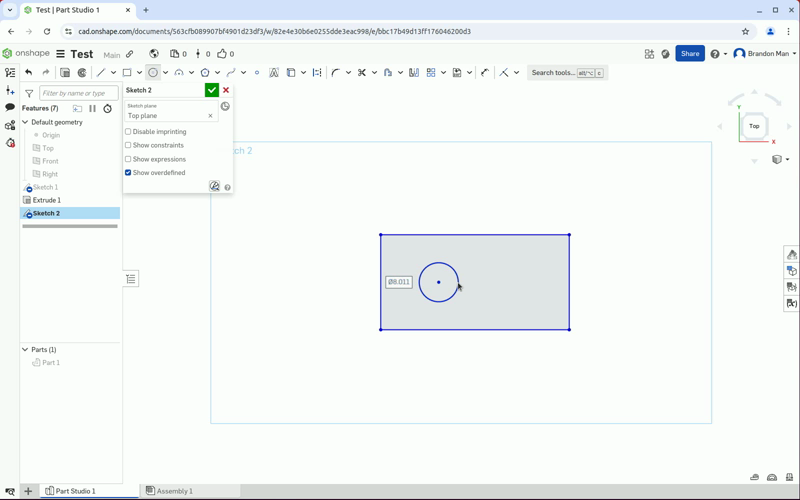
key(c)
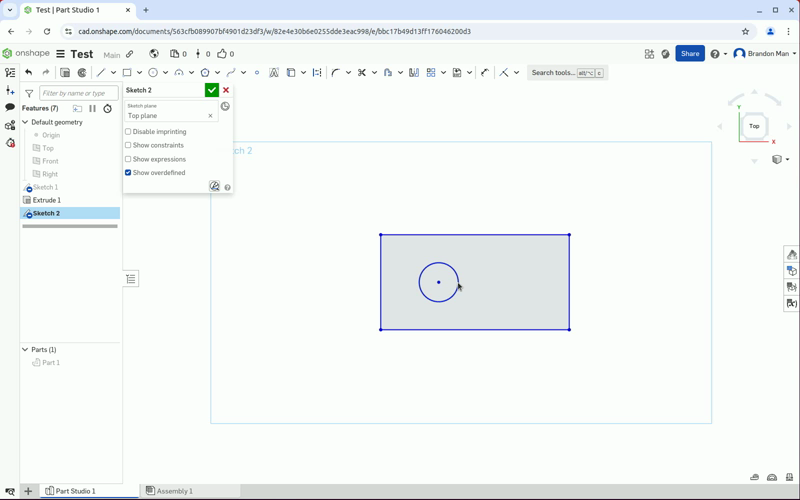
key_down(shift)
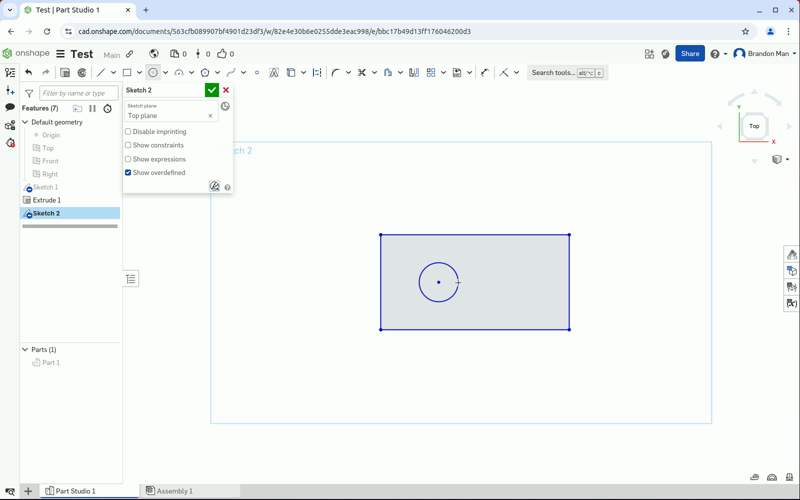
mouse_move(525, 282)
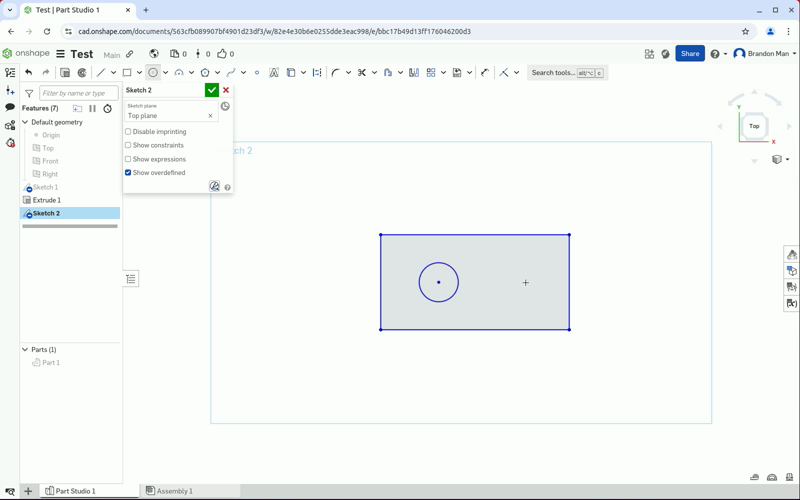
click(525, 282)
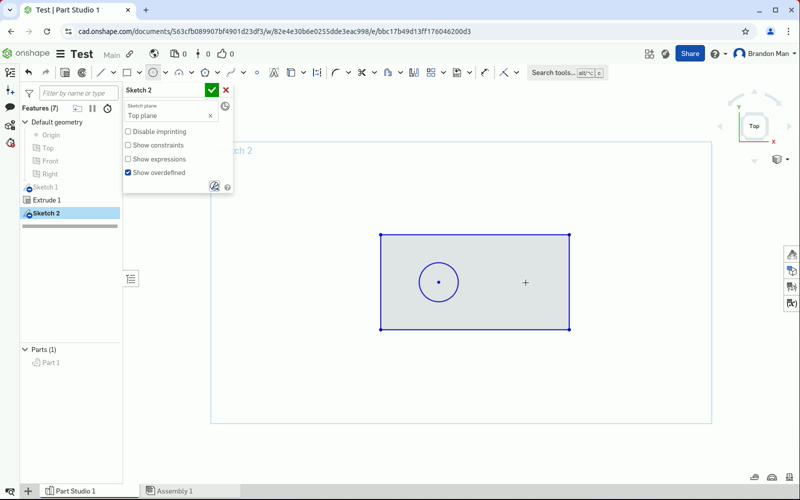
key_up(shift)
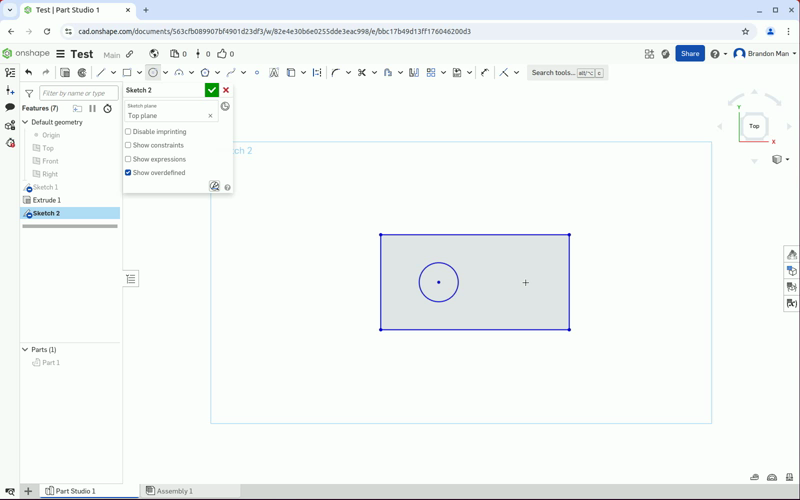
mouse_move(545, 282)
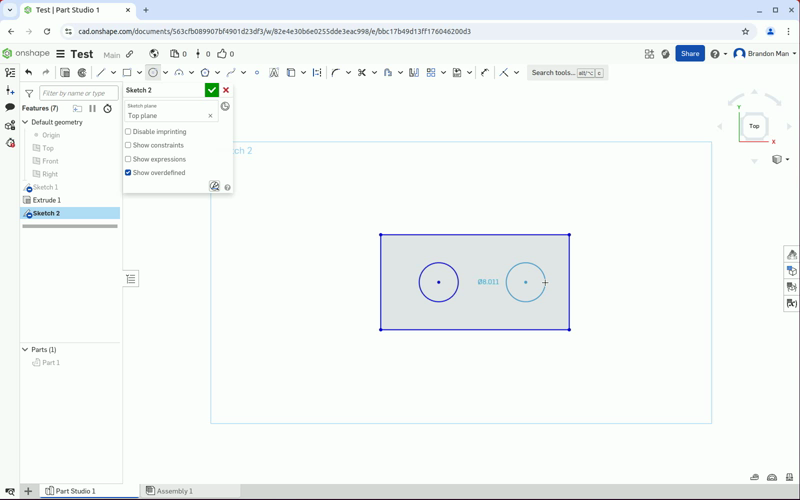
click(545, 282)
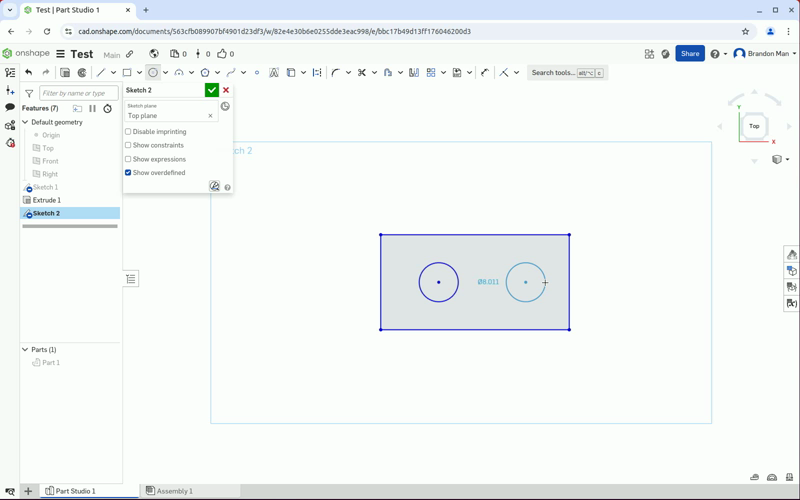
key(esc)
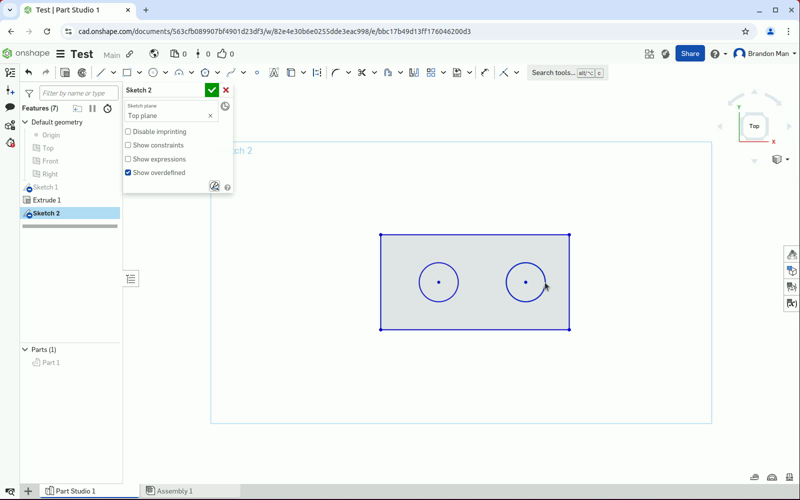
mouse_move(405, 263)
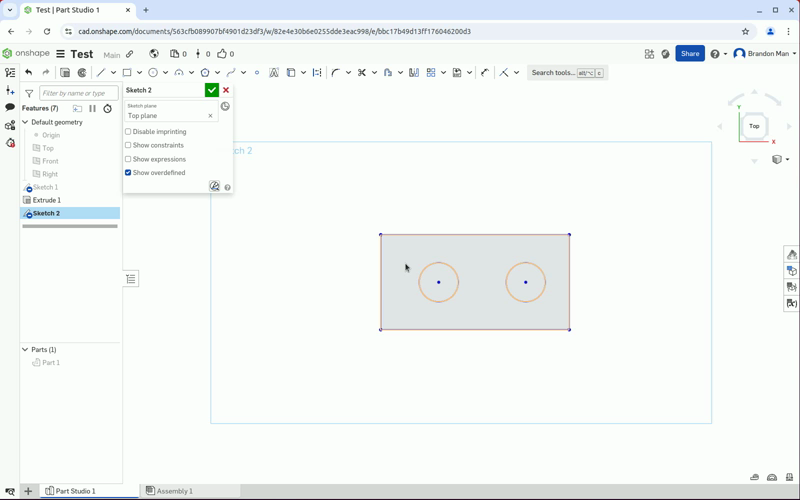
click(405, 263)
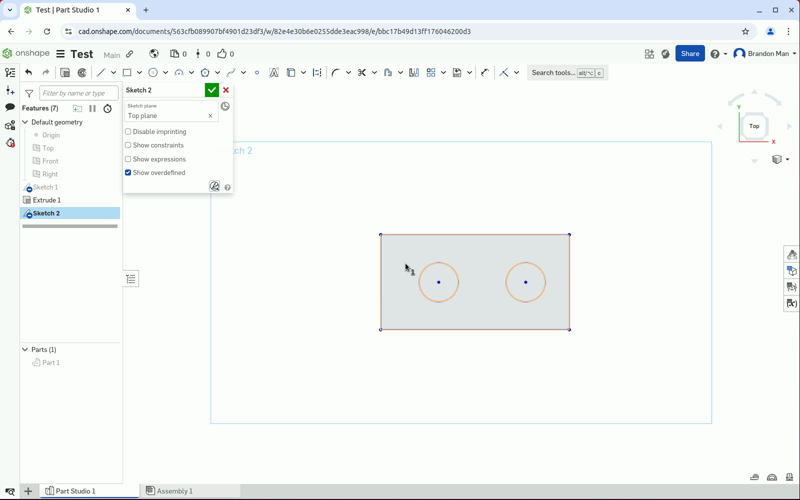
mouse_move(73, 352)
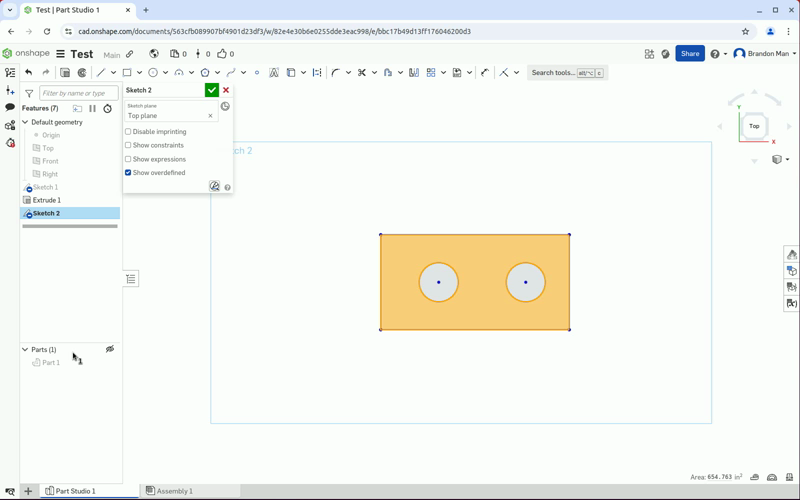
key(shift+y)
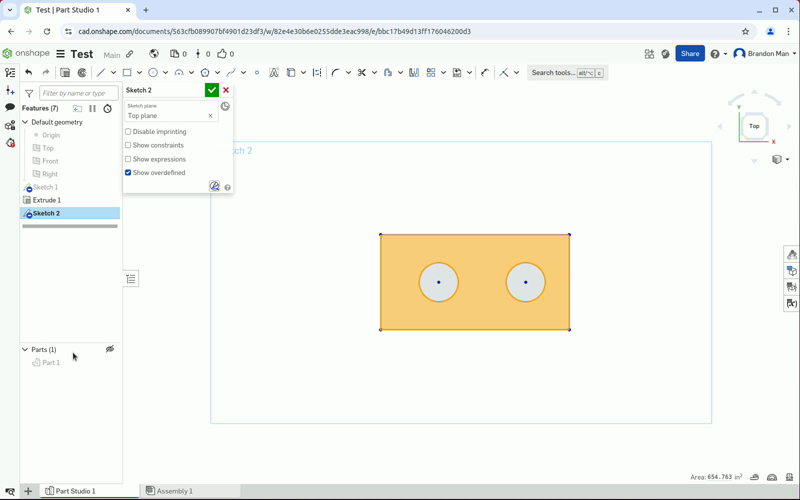
key(shift+e)
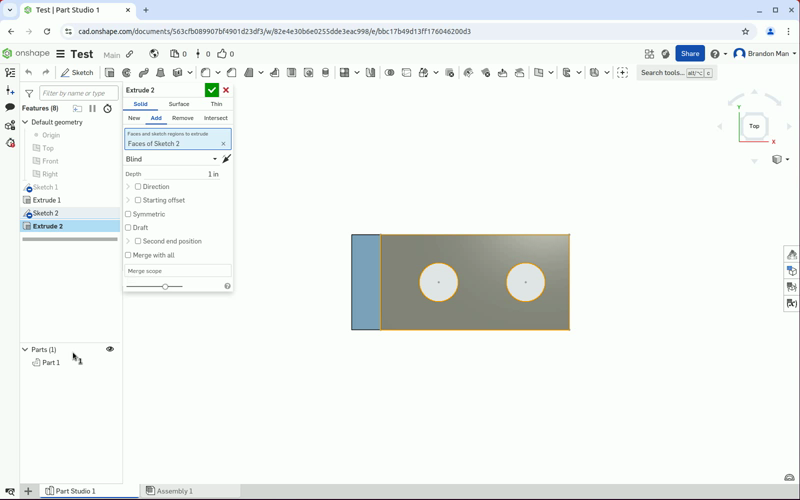
mouse_move(143, 106)
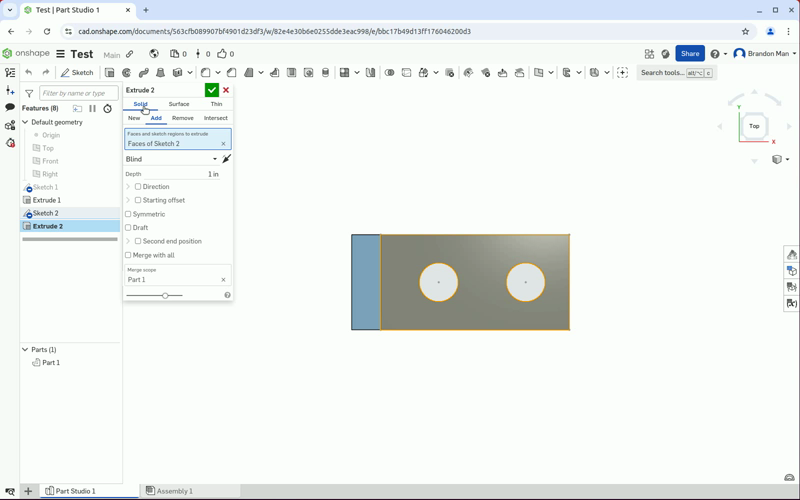
click(143, 106)
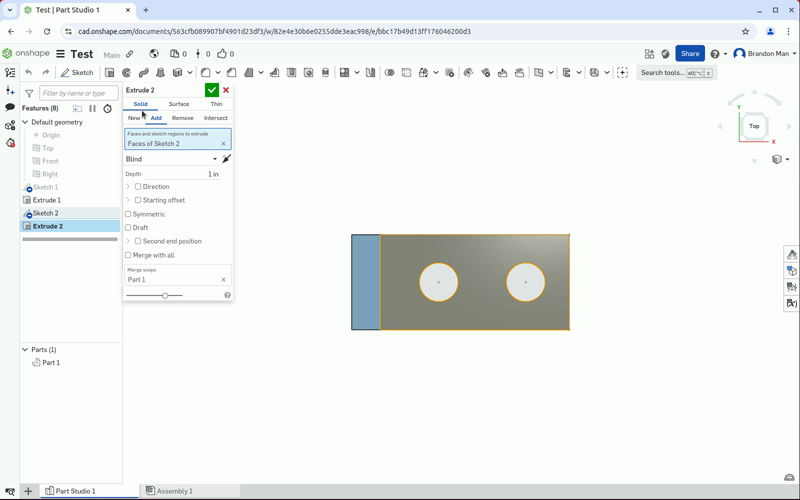
mouse_move(137, 120)
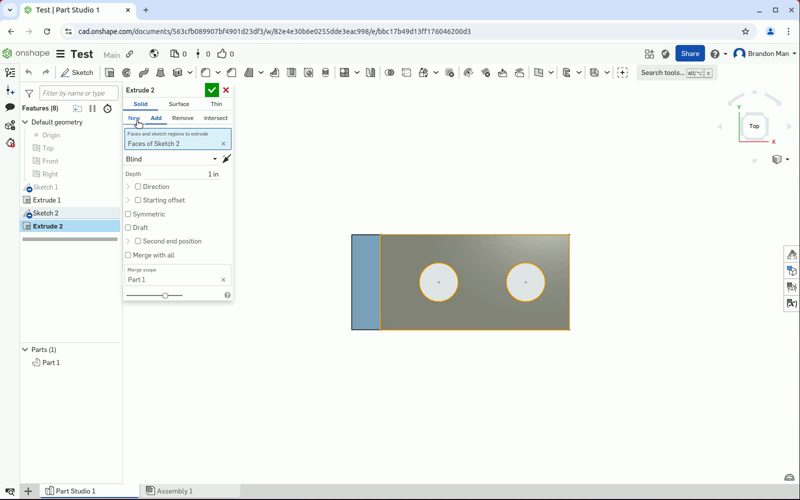
click(137, 120)
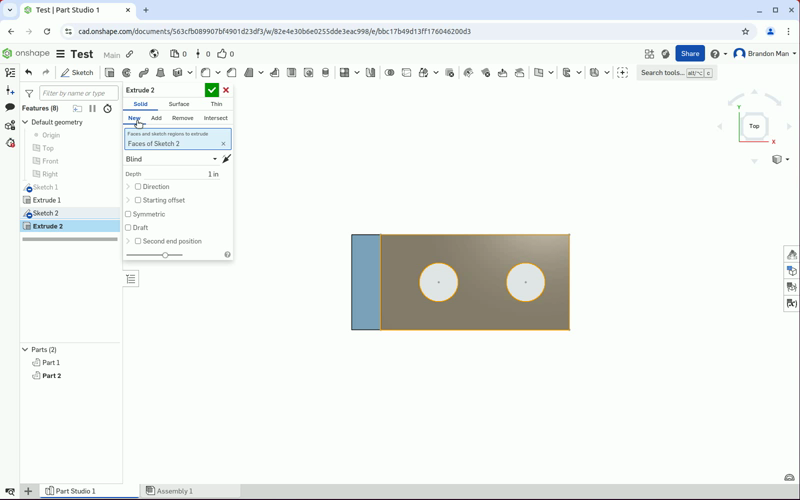
key(tab, 4)
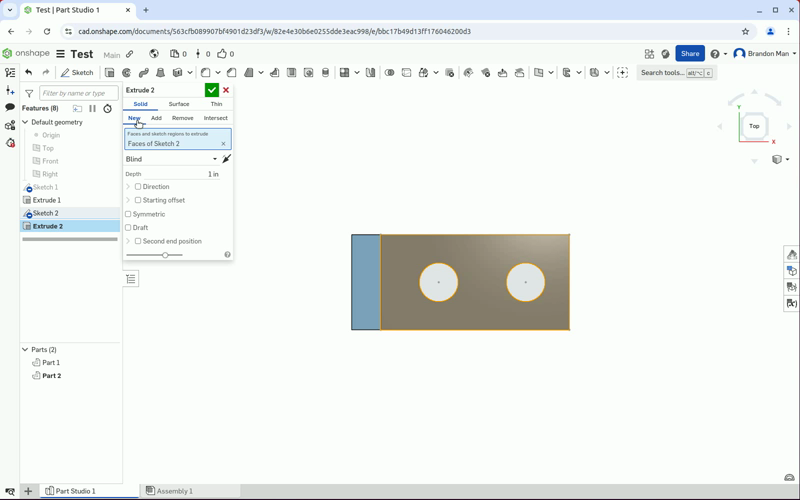
text(4.574)
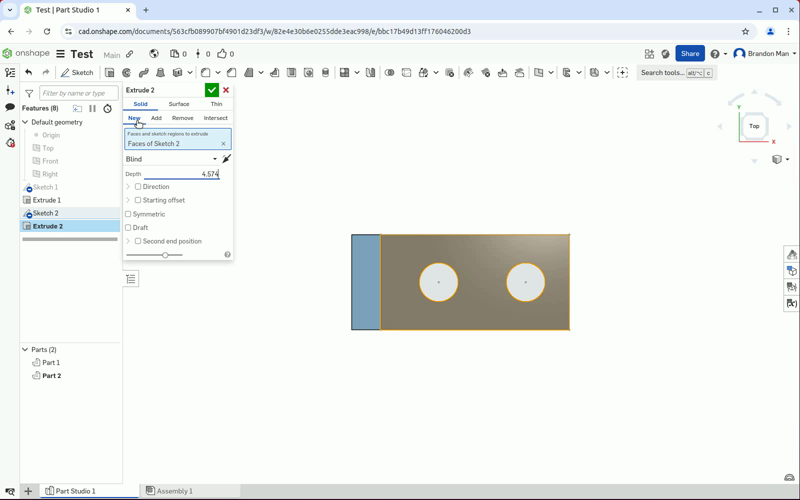
key(enter)
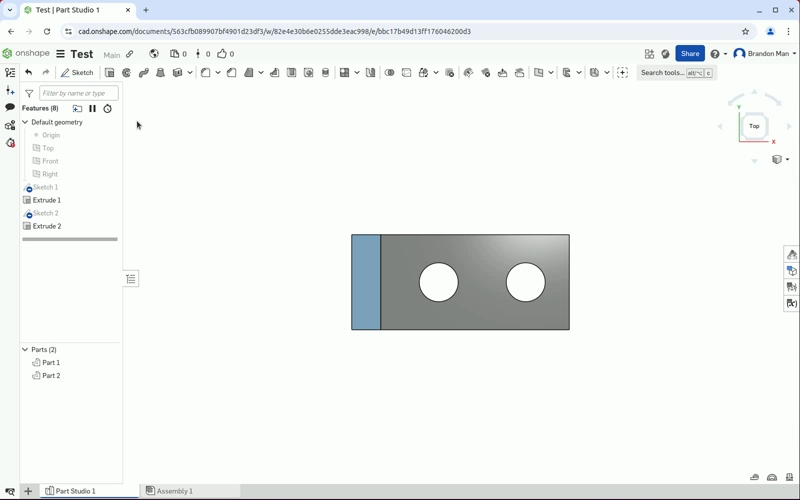
key(shift+h)
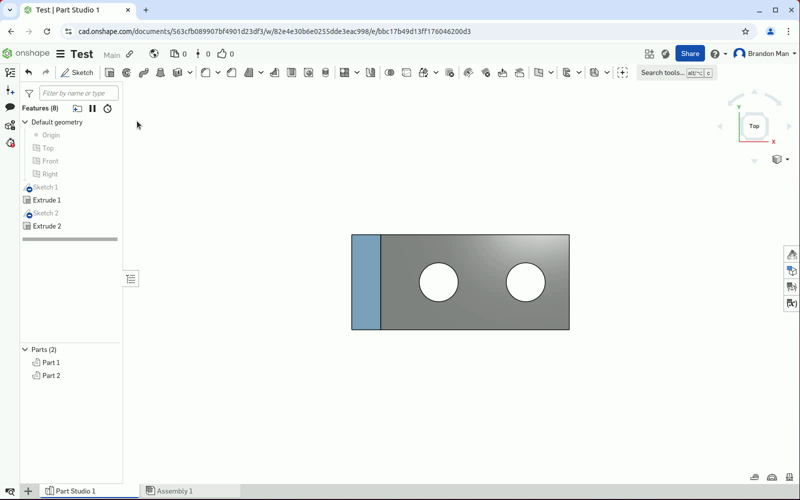
key(shift+h)
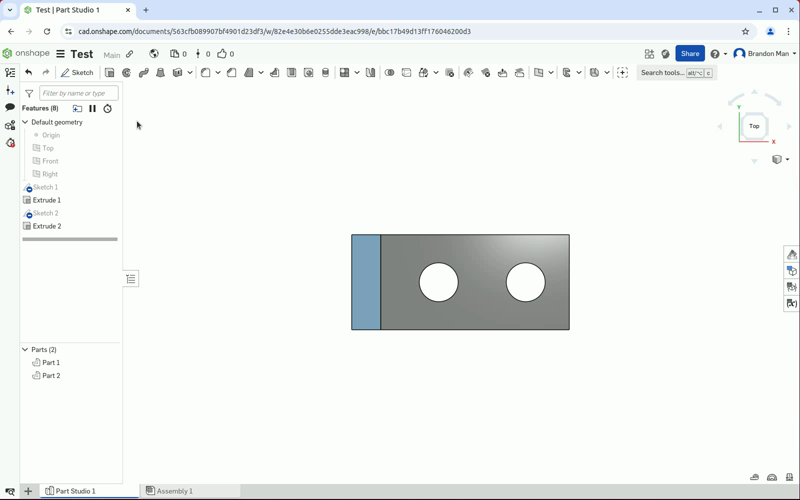
mouse_move(73, 189)
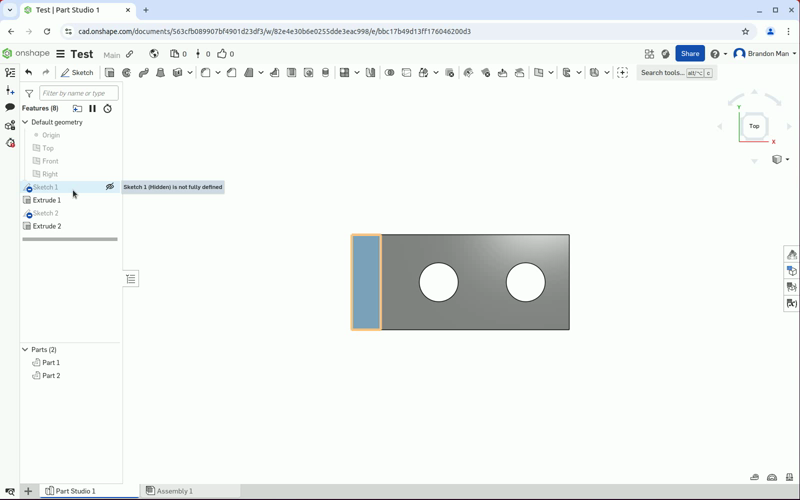
click(73, 189)
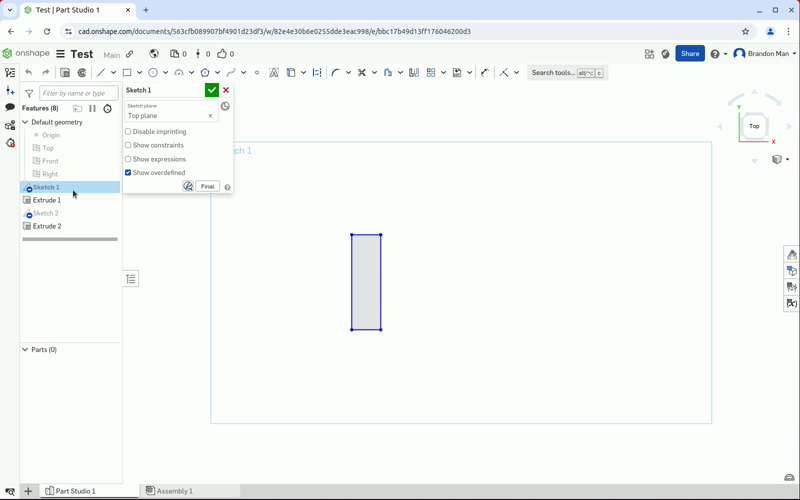
mouse_move(229, 92)
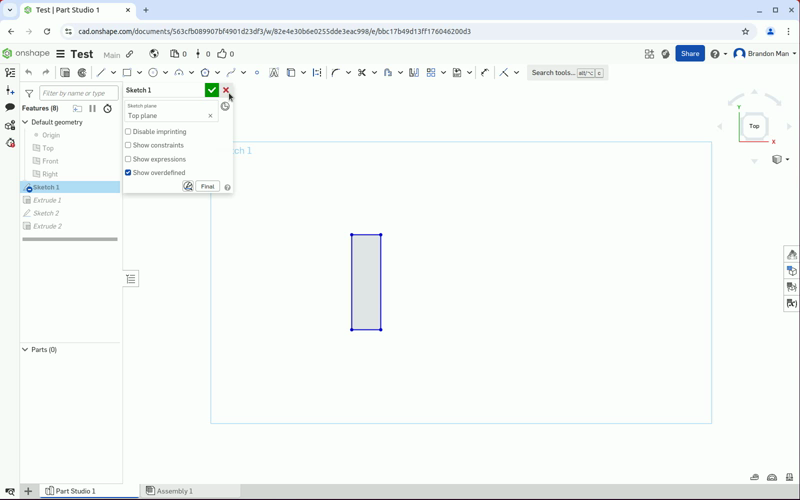
click(229, 92)
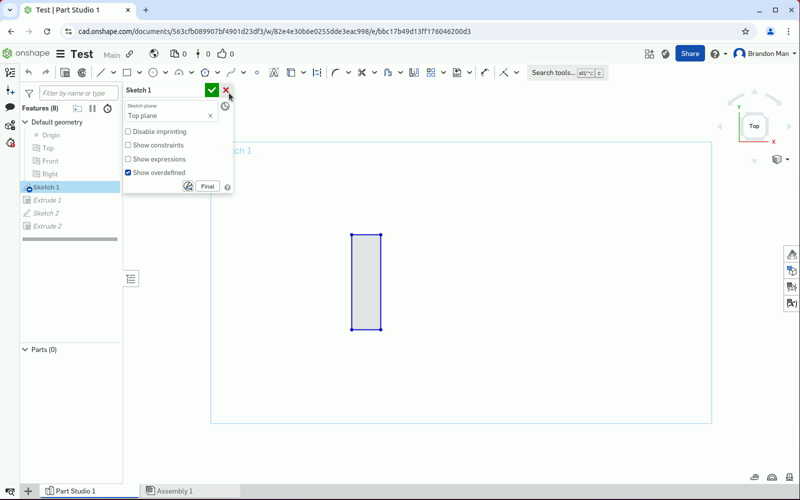
key(shift+s)
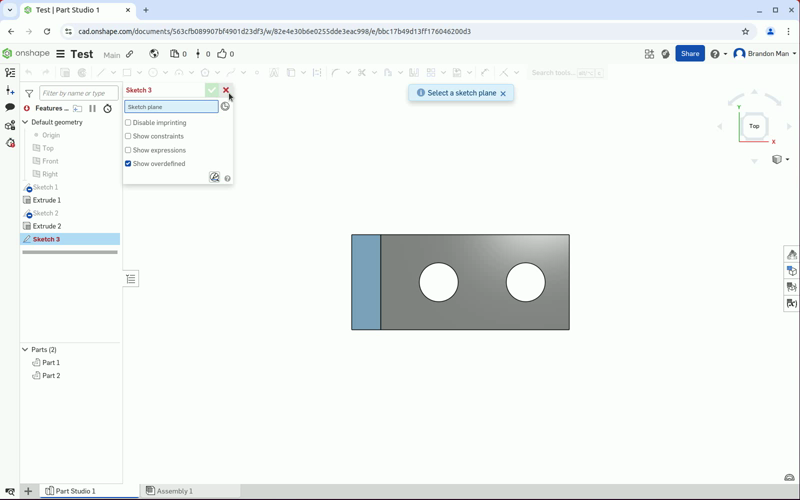
mouse_move(73, 150)
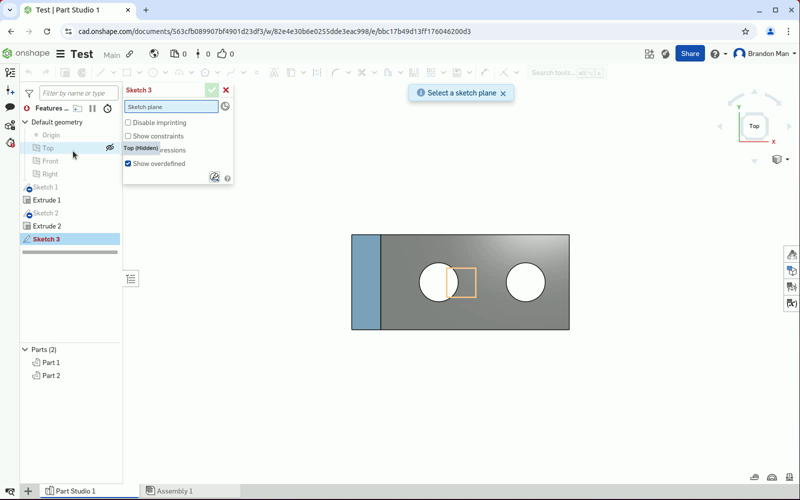
click(73, 150)
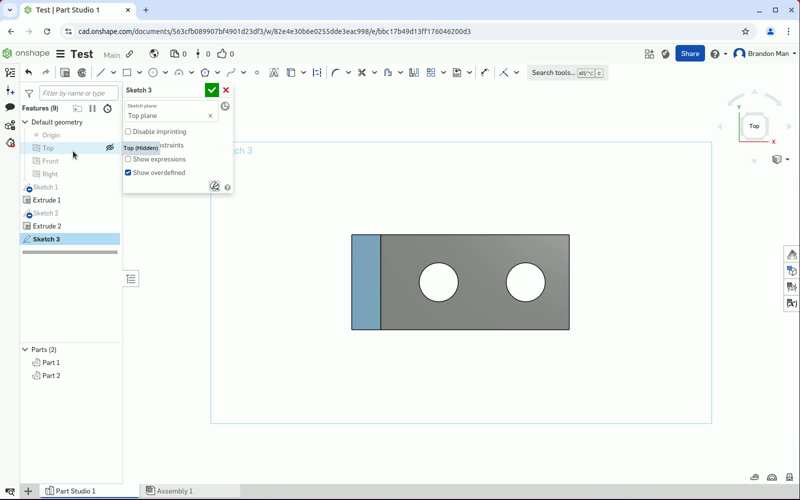
mouse_move(73, 352)
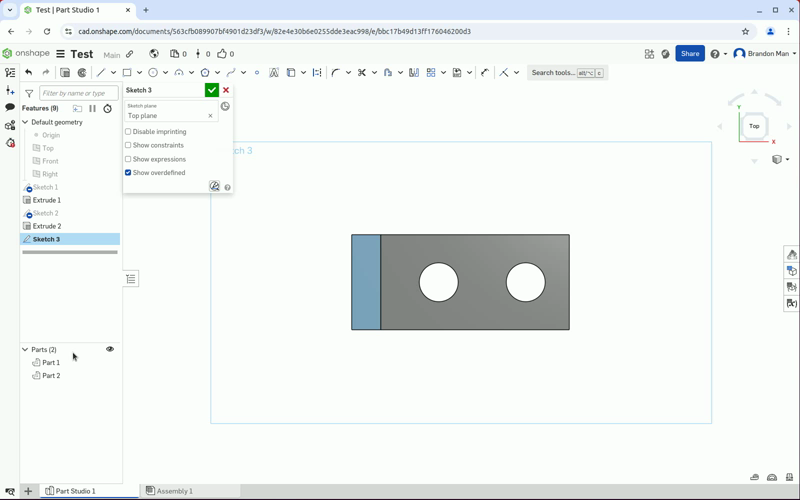
key(y)
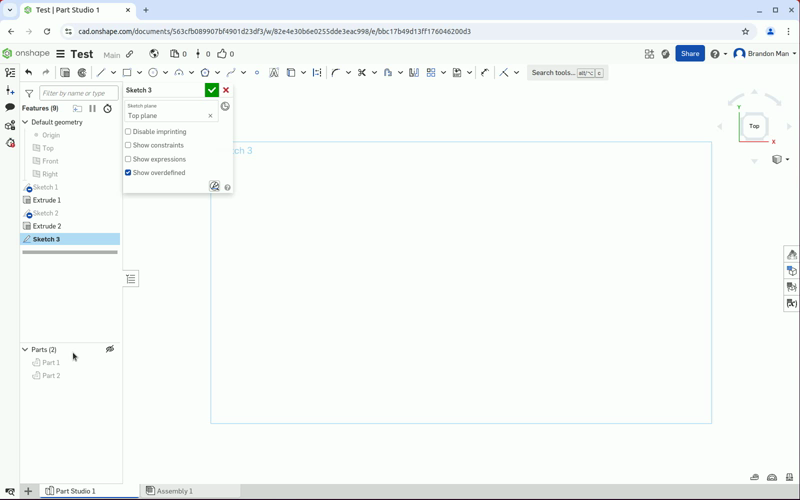
key(l)
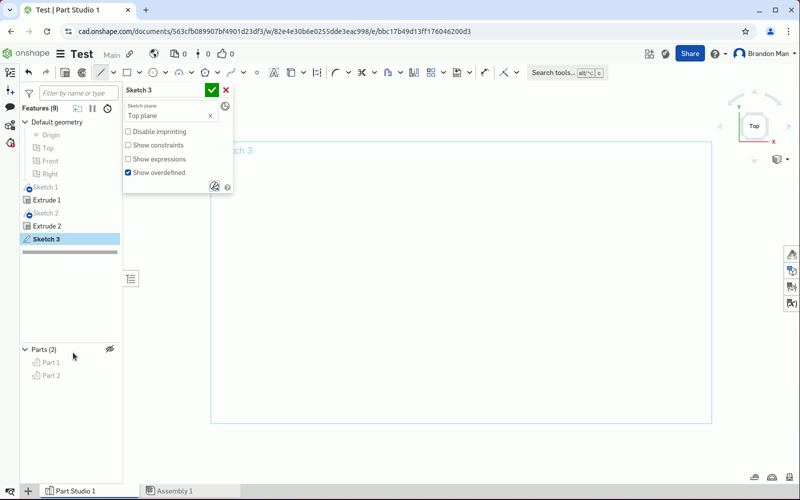
key_down(shift)
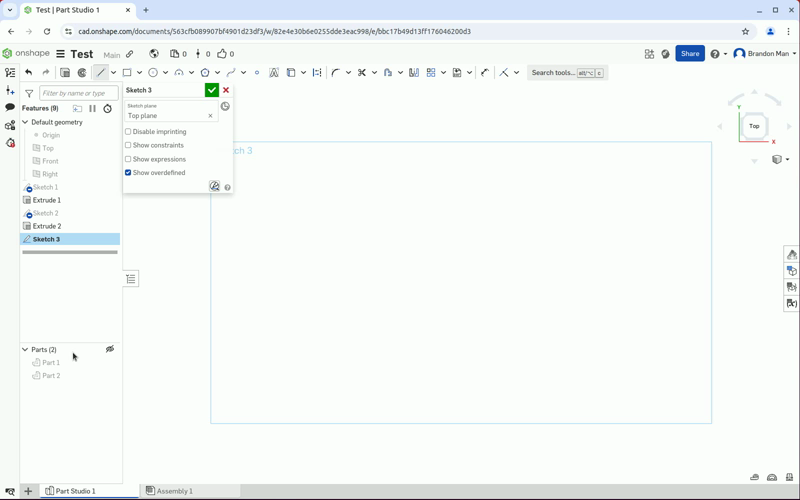
mouse_move(351, 329)
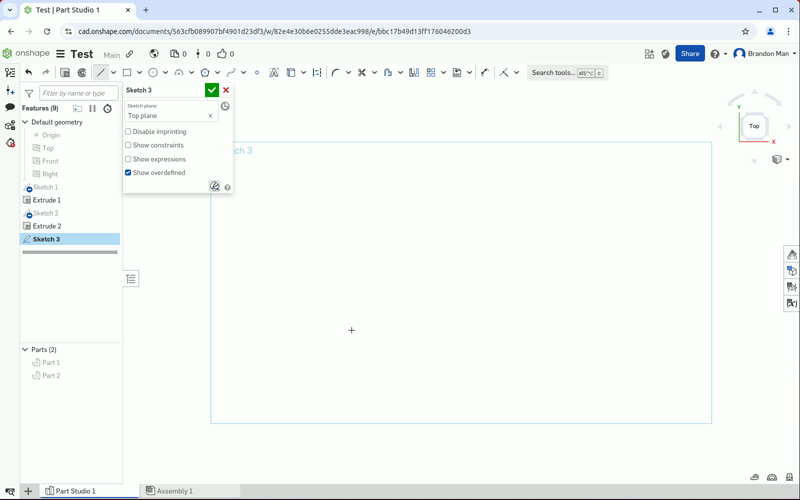
click(351, 329)
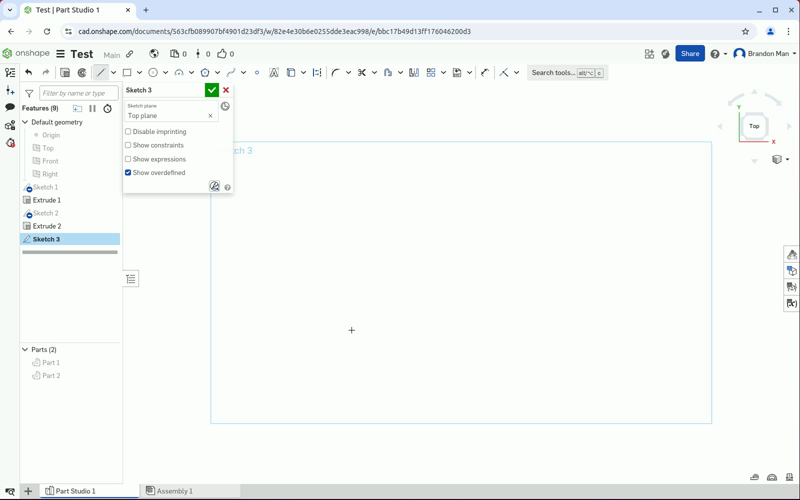
key_up(shift)
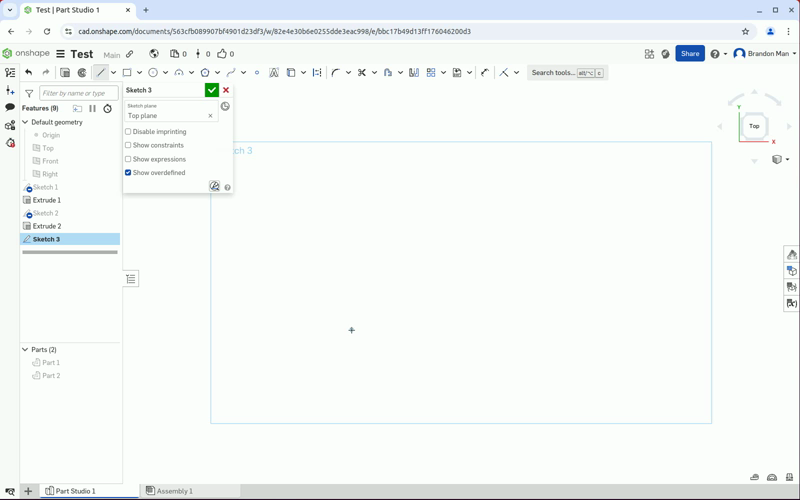
key_down(shift)
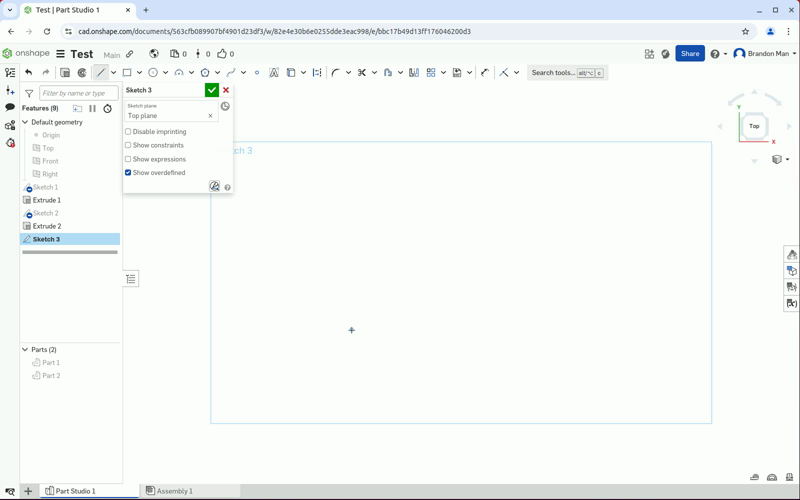
mouse_move(381, 329)
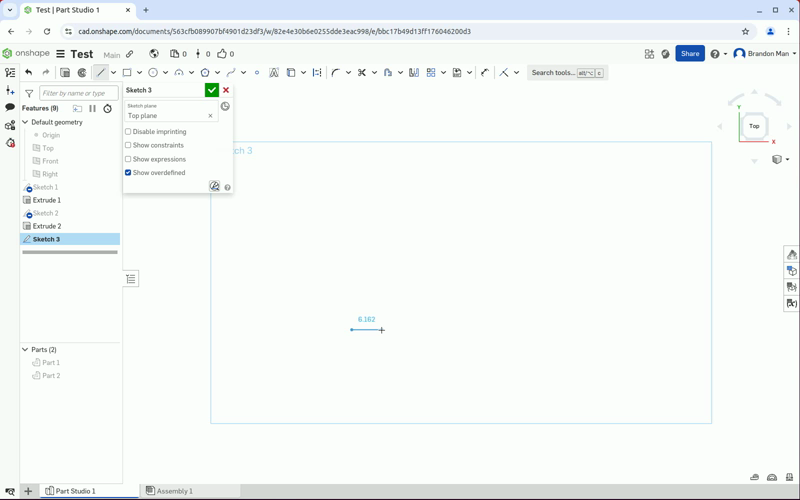
mouse_move(380, 329)
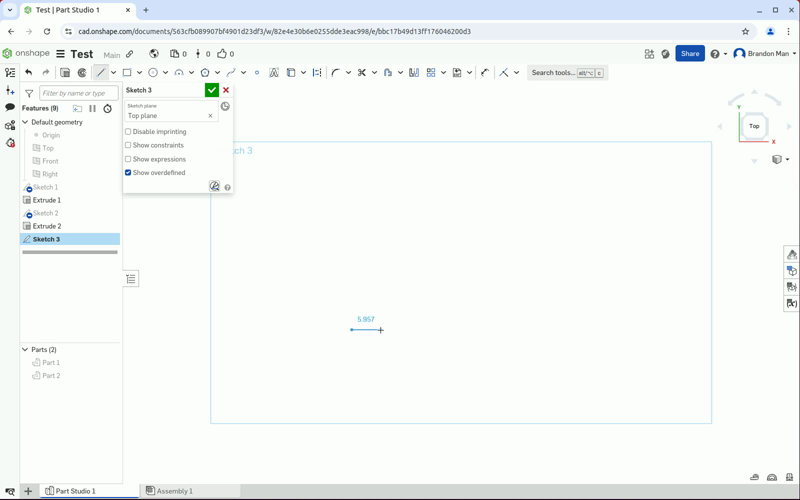
click(380, 329)
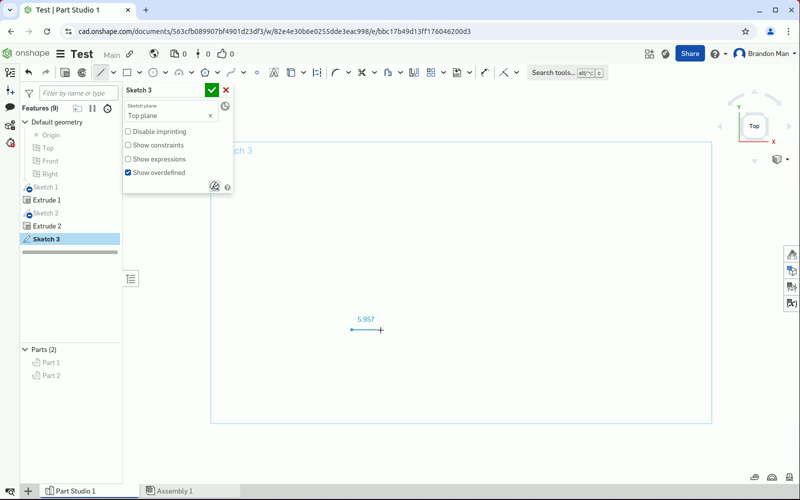
key_up(shift)
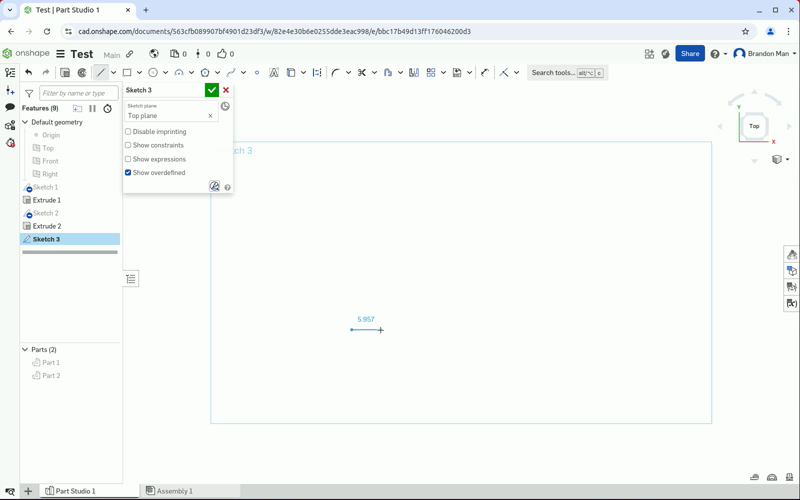
key_down(shift)
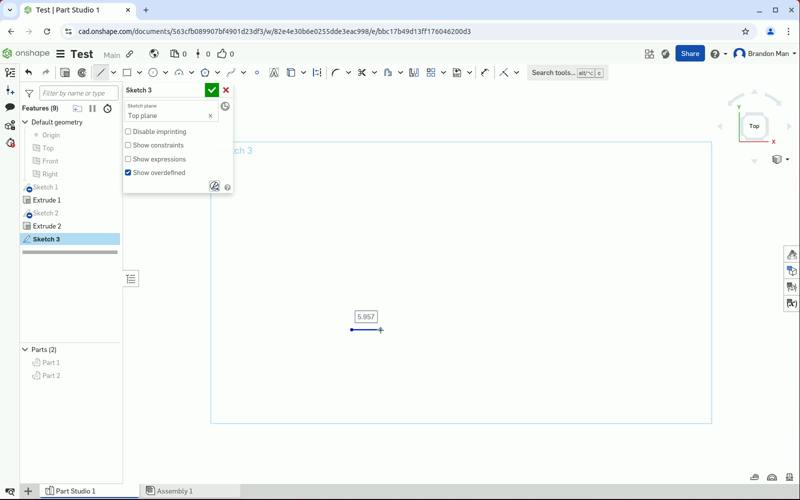
mouse_move(380, 234)
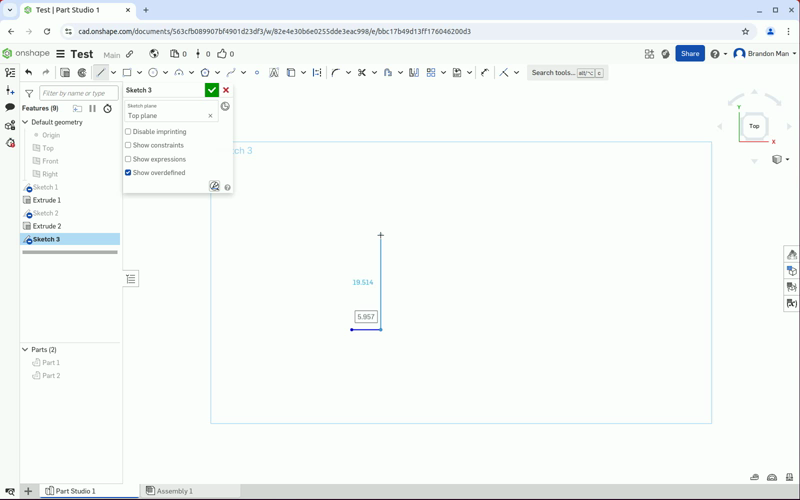
click(380, 234)
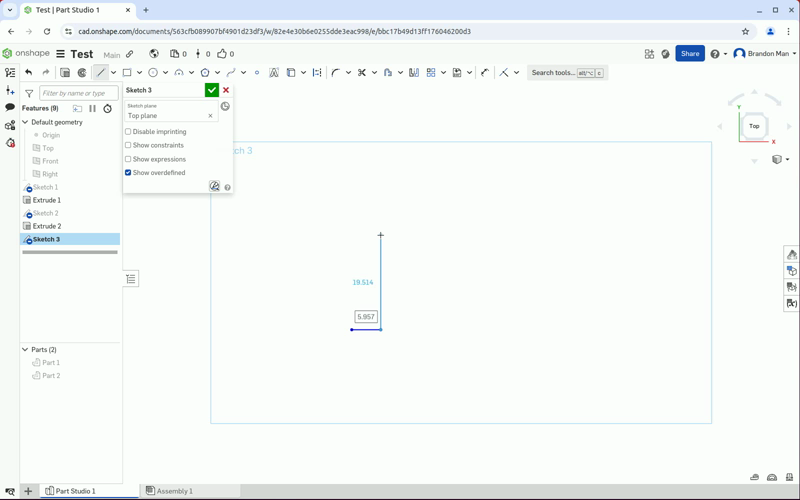
key_up(shift)
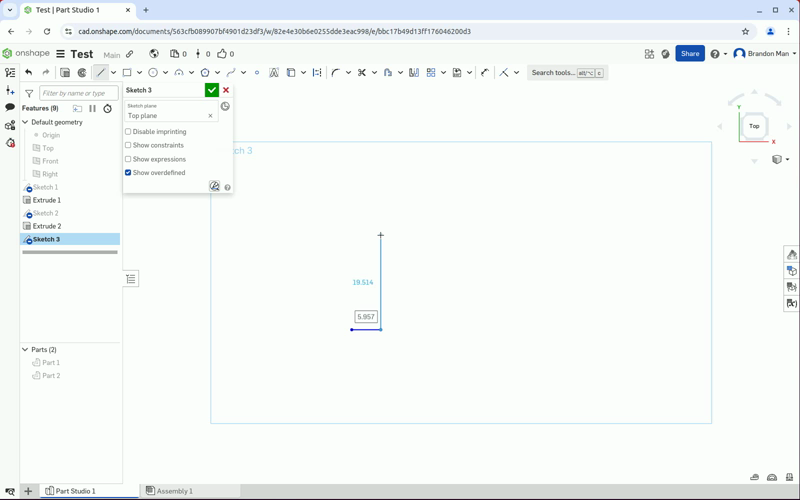
key_down(shift)
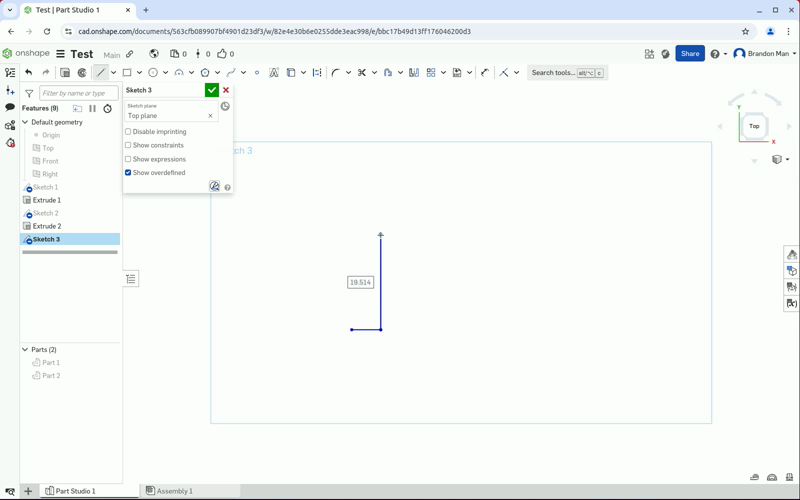
mouse_move(410, 234)
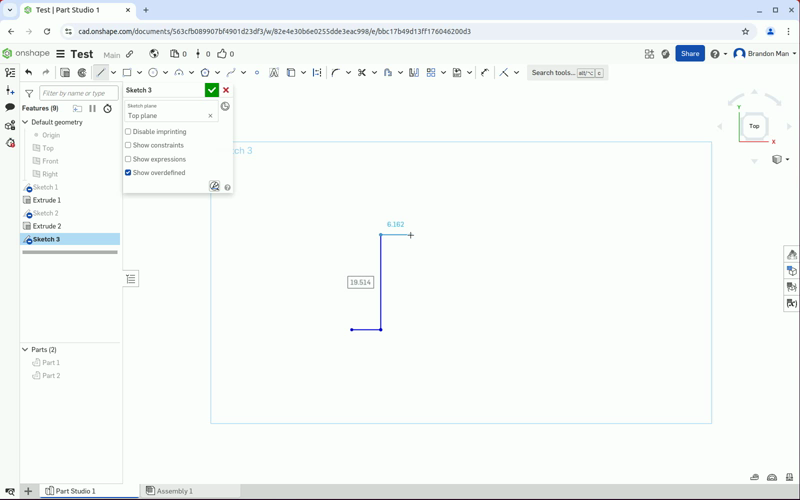
mouse_move(351, 234)
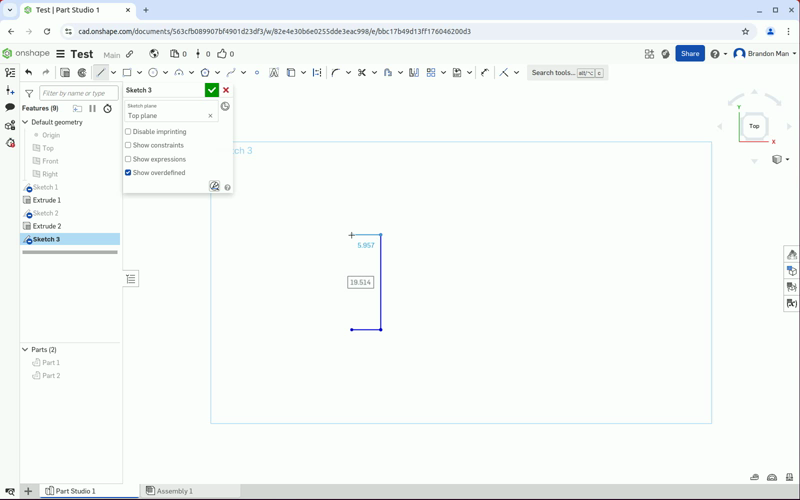
click(351, 234)
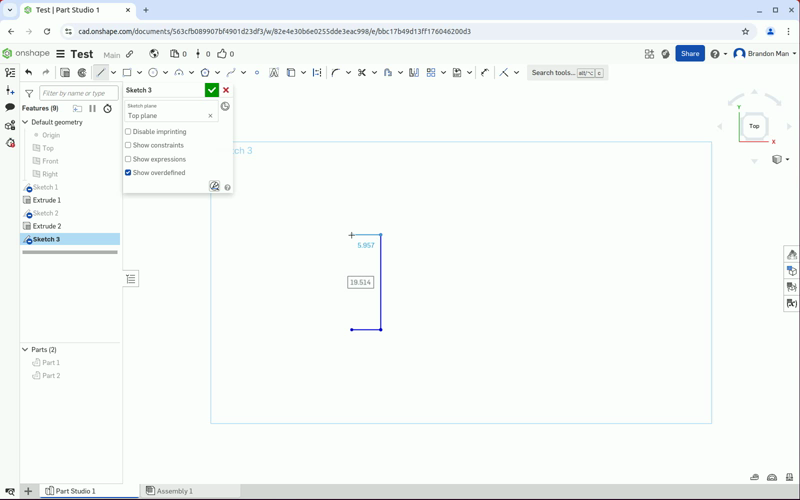
key_up(shift)
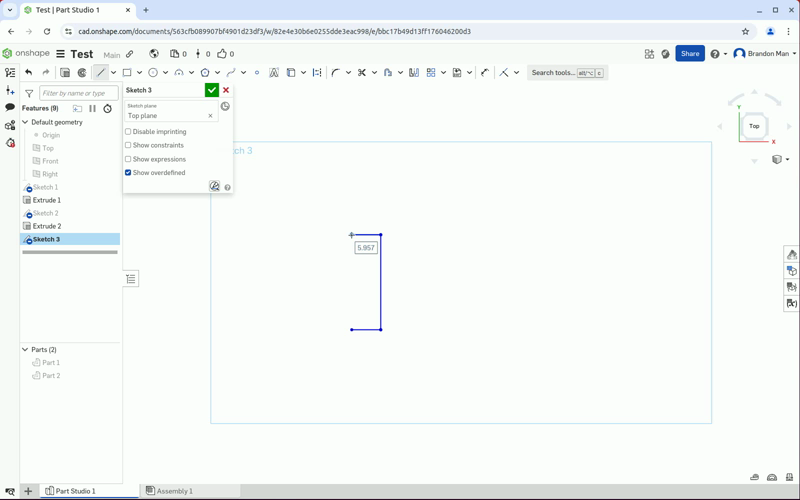
key_down(shift)
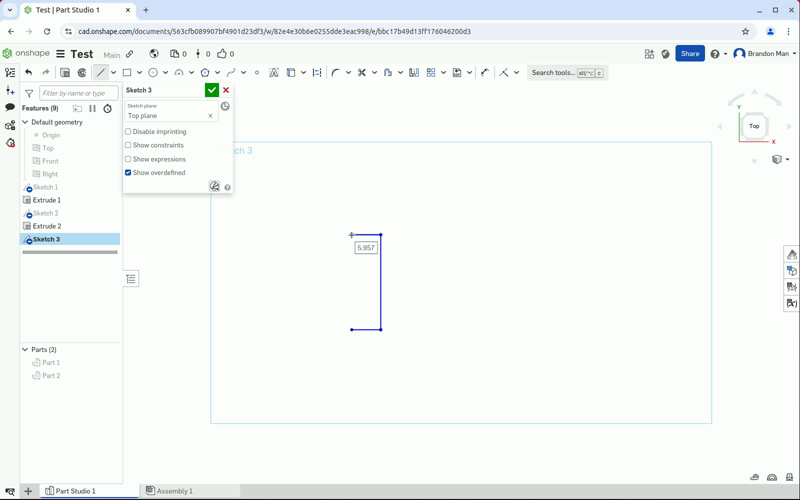
mouse_move(351, 329)
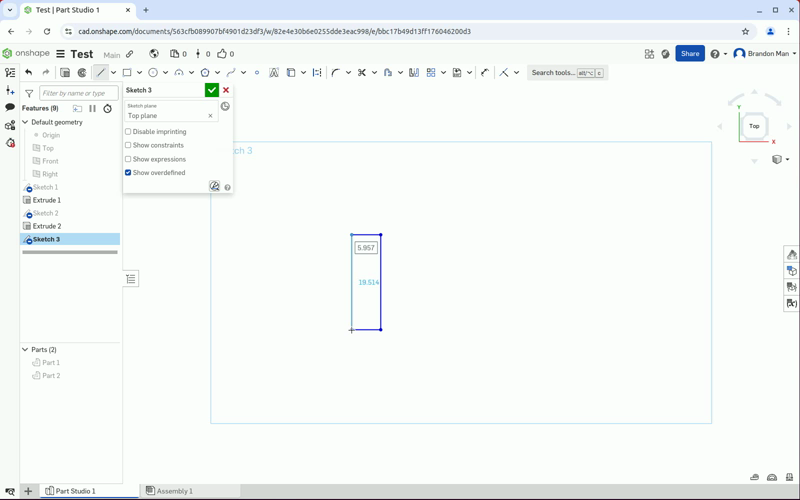
key_up(shift)
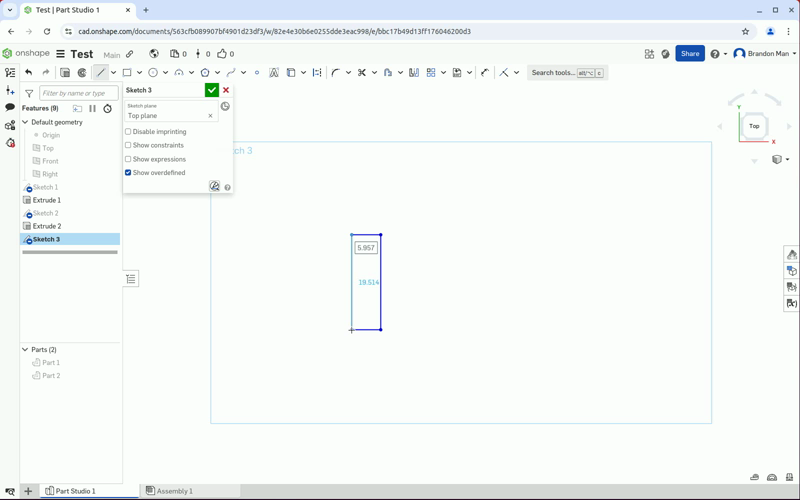
click(351, 329)
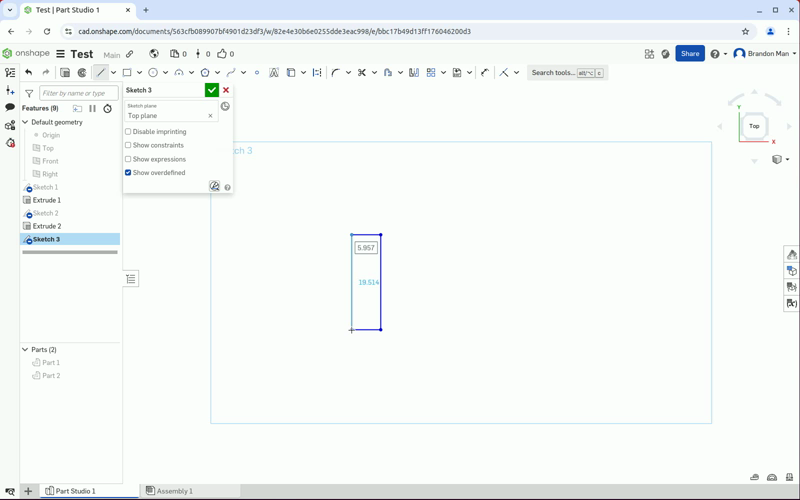
key(esc)
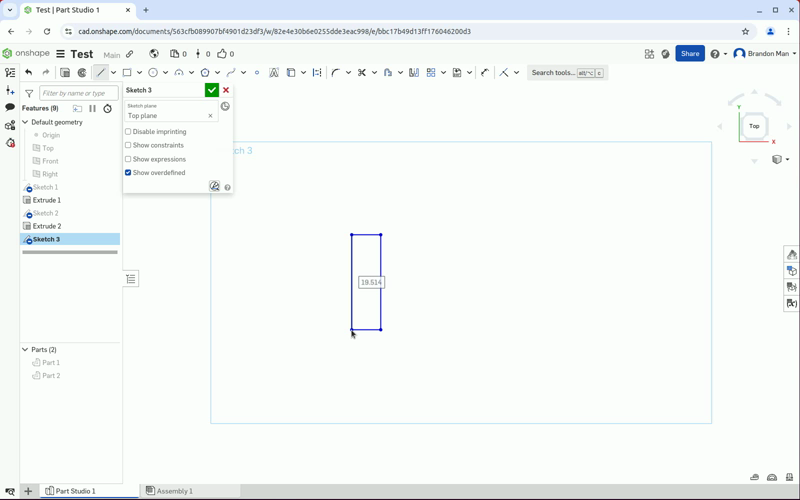
mouse_move(356, 316)
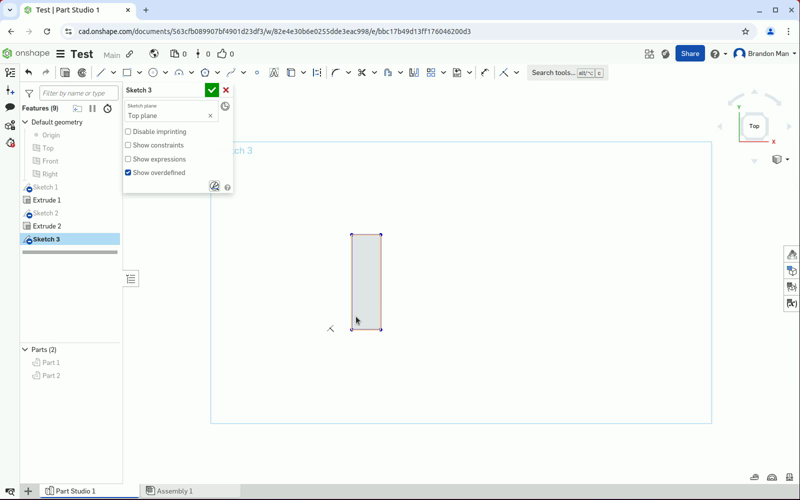
click(356, 316)
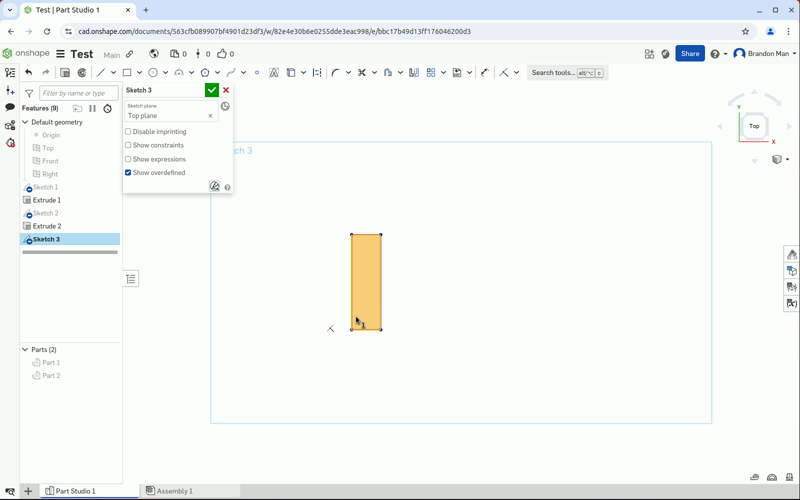
mouse_move(73, 352)
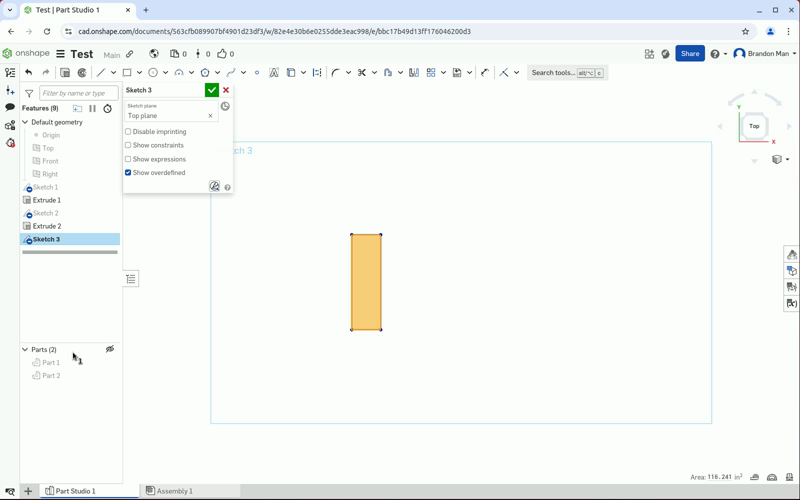
key(shift+y)
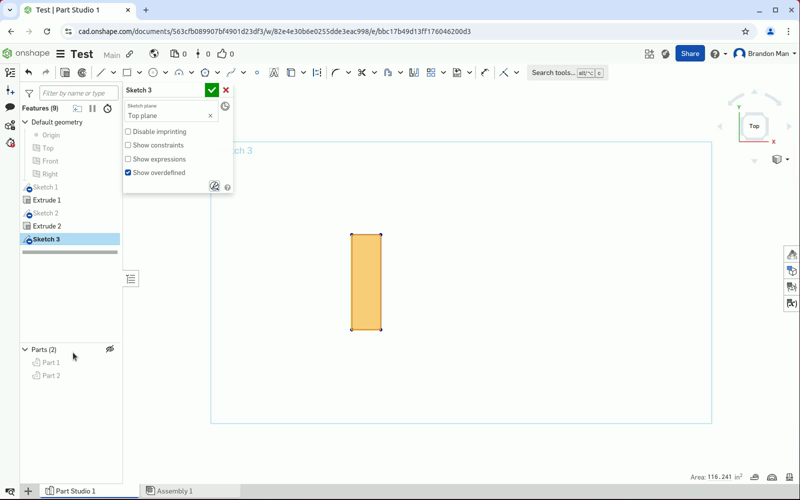
key(shift+e)
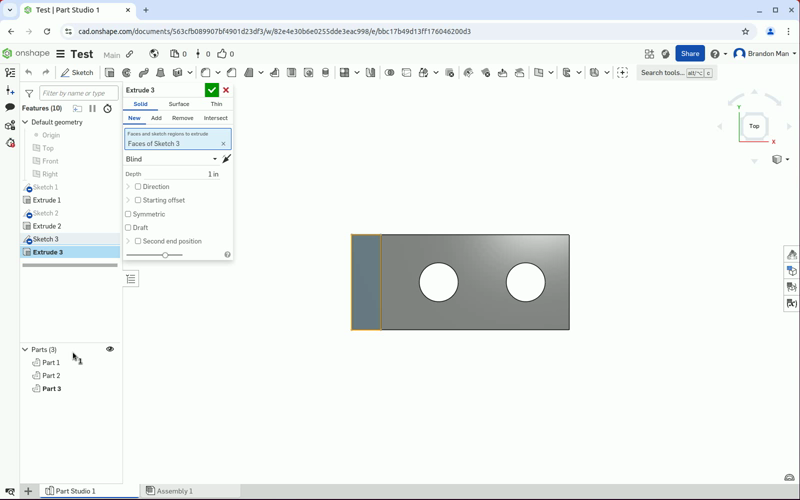
mouse_move(143, 106)
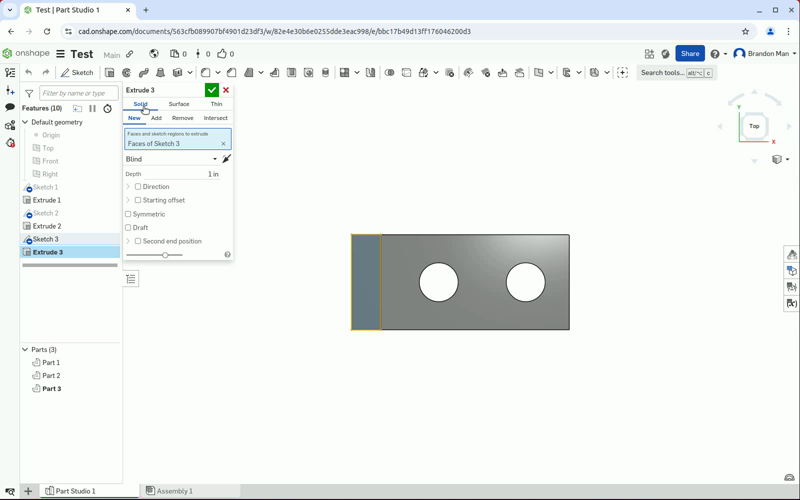
click(143, 106)
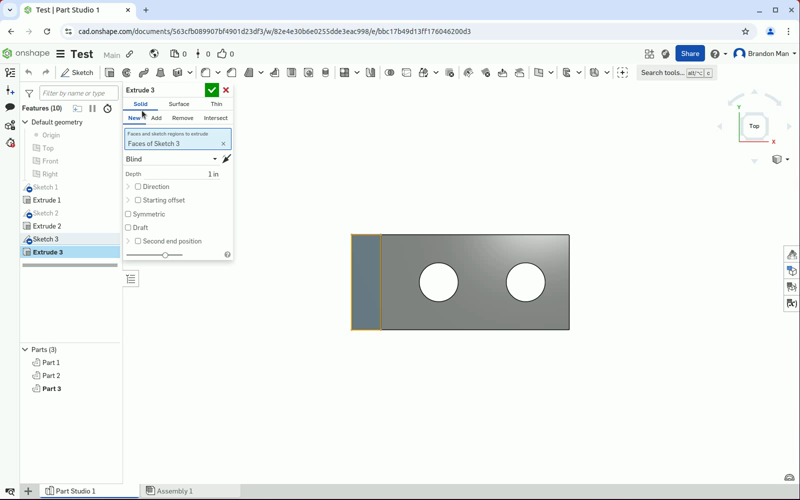
mouse_move(137, 120)
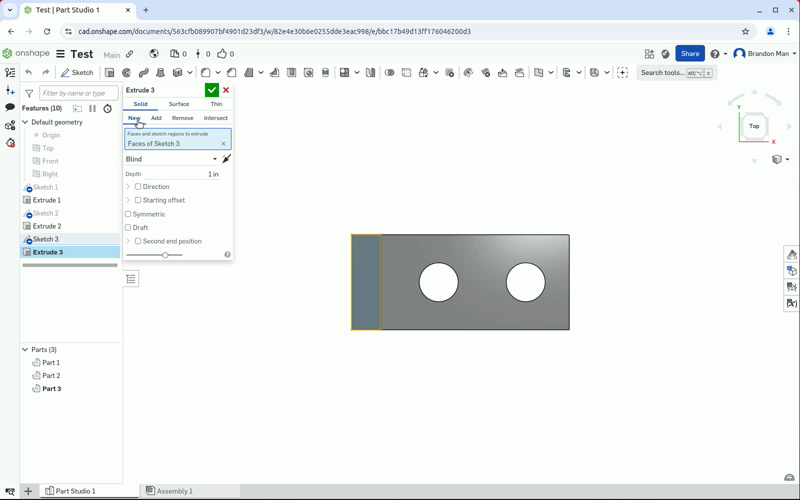
click(137, 120)
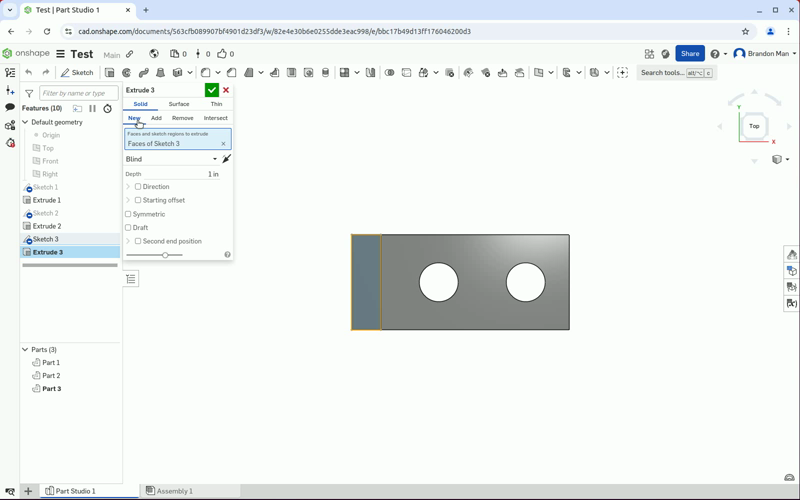
key(tab, 4)
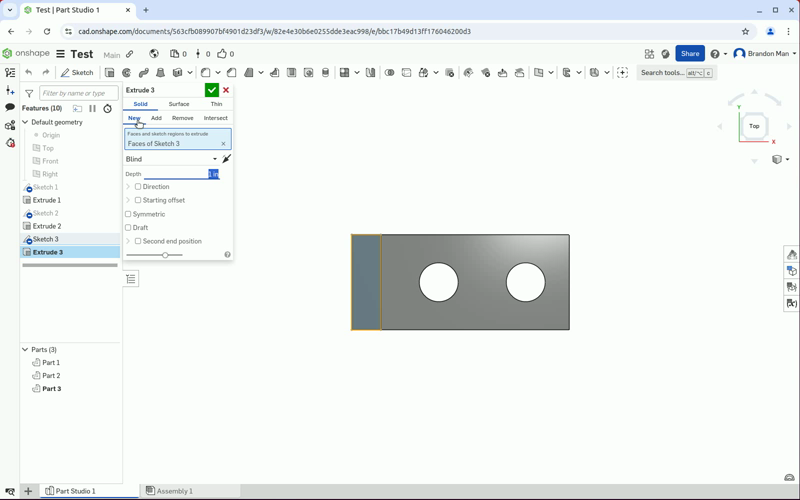
text(13.48)
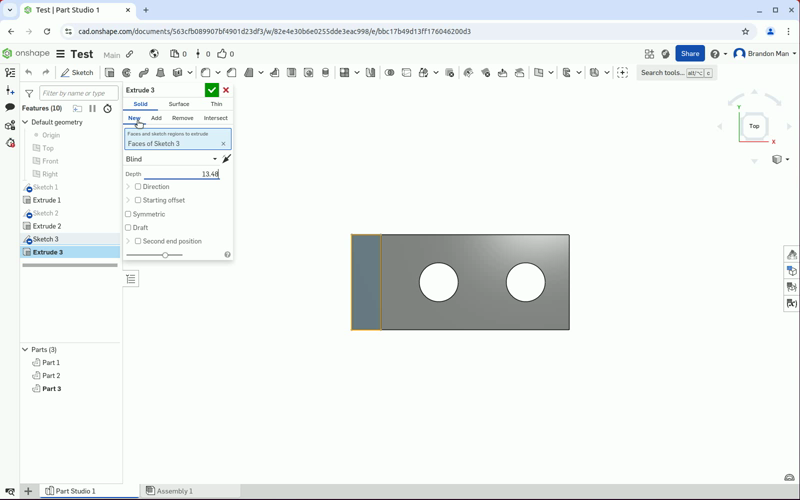
key(enter)
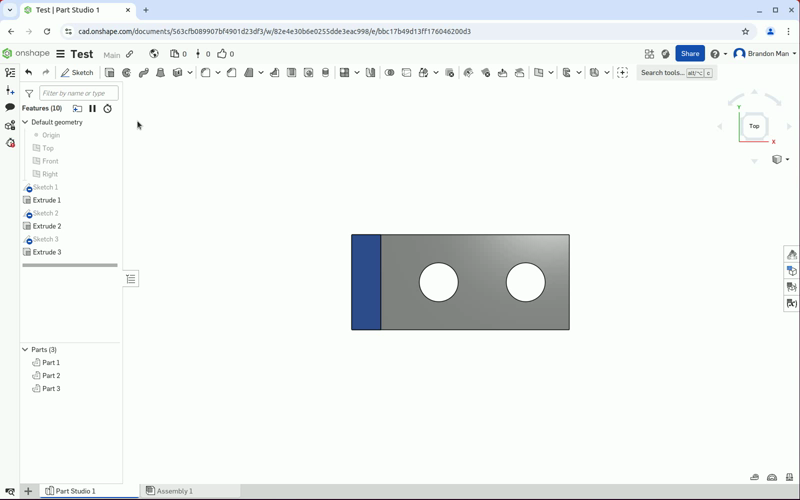
key(shift+h)
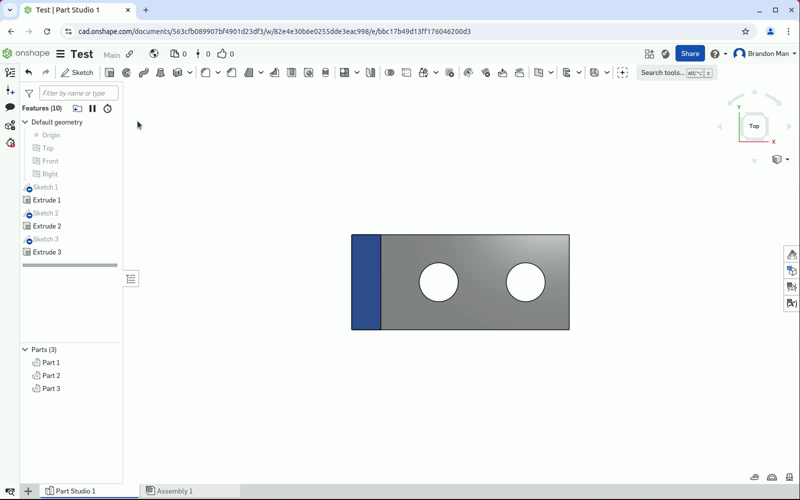
key(shift+h)
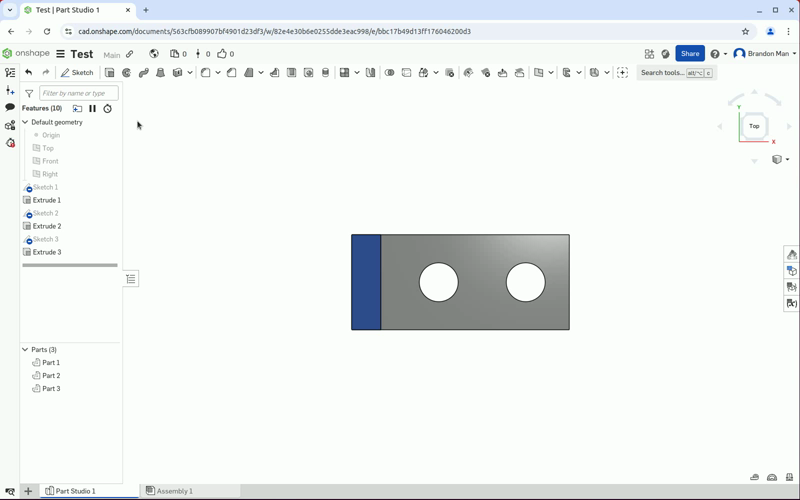
key(shift+7)
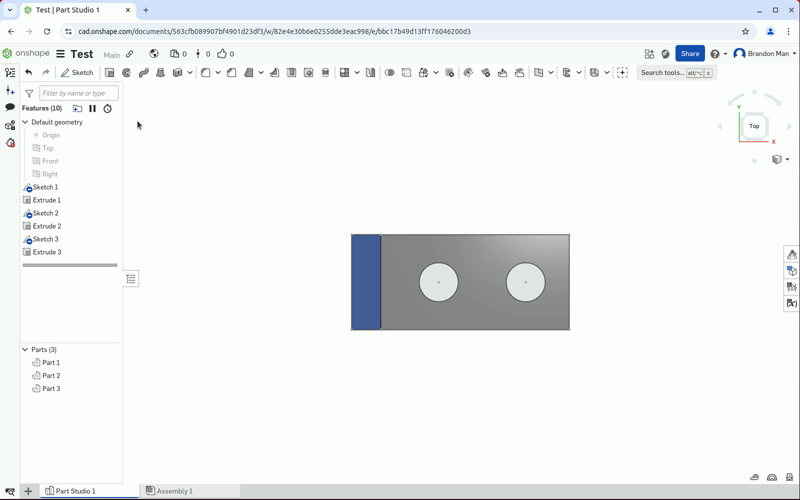
key(up, 3)
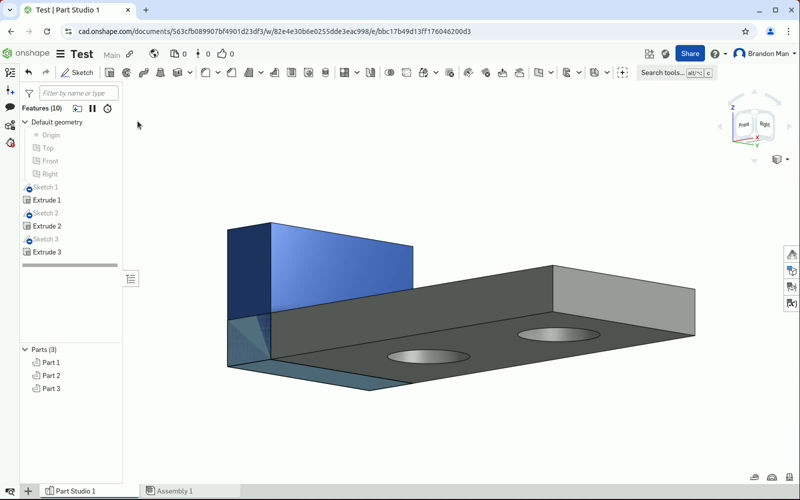
key(left, 3)
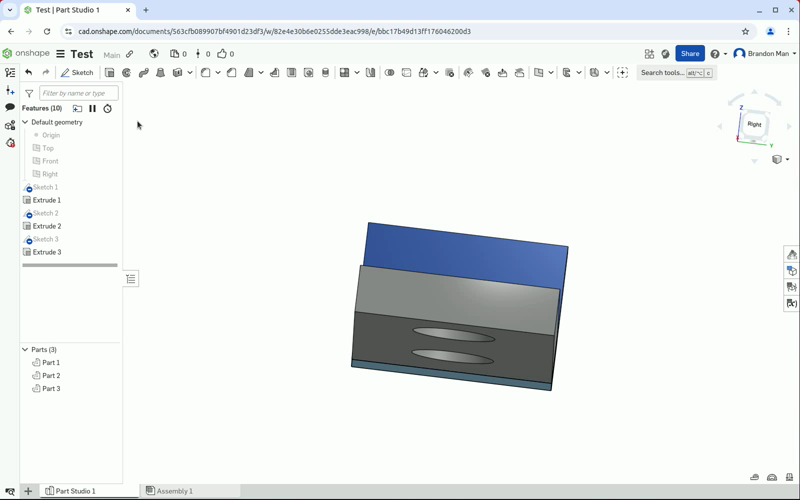
key(right, 3)
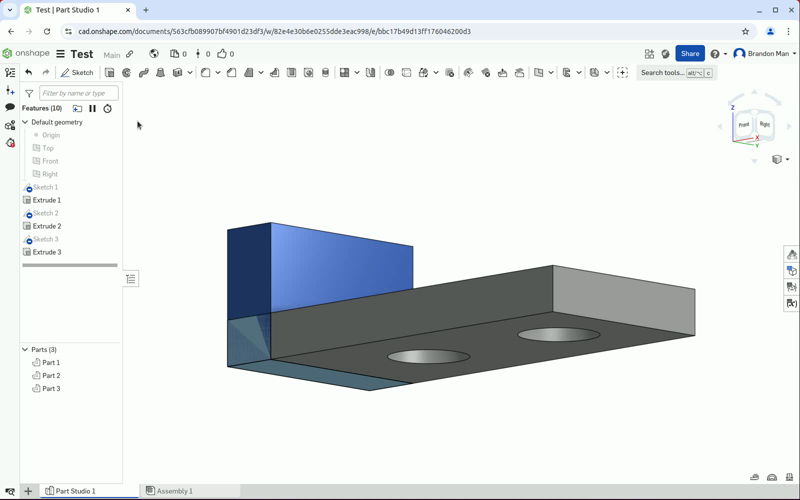
key(down, 3)
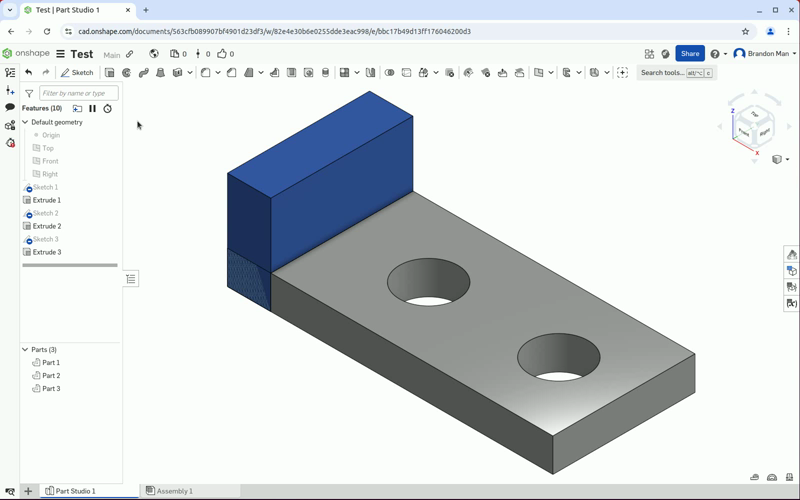
mouse_move(73, 189)
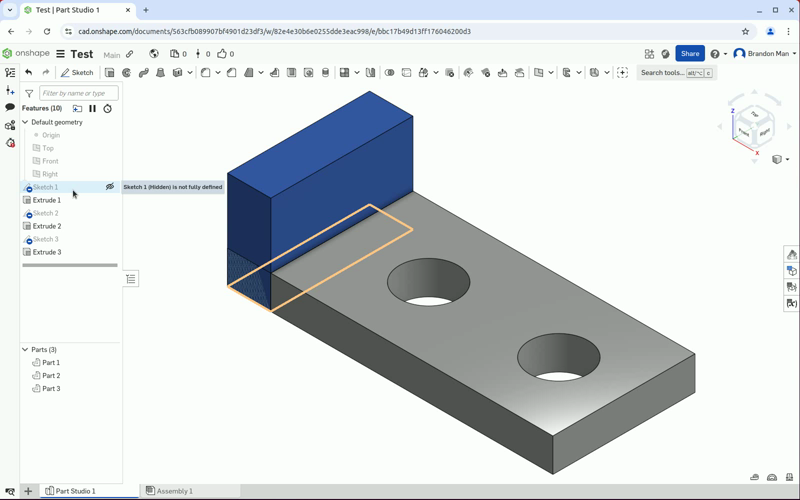
click(73, 189)